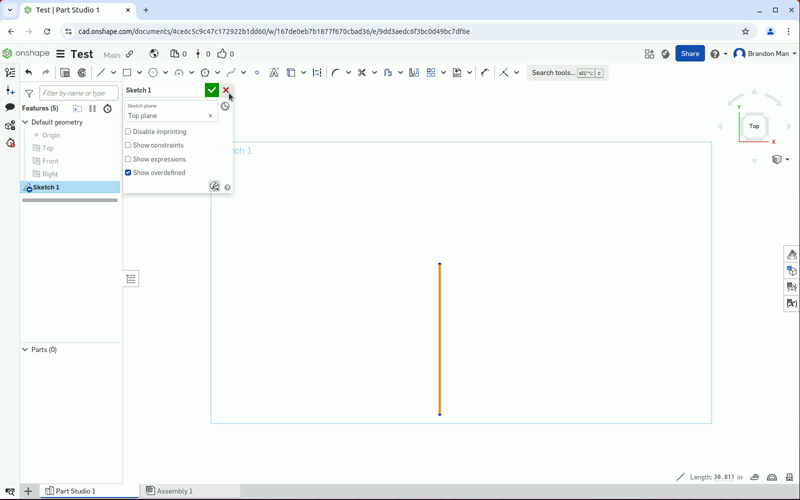
key(shift+h)
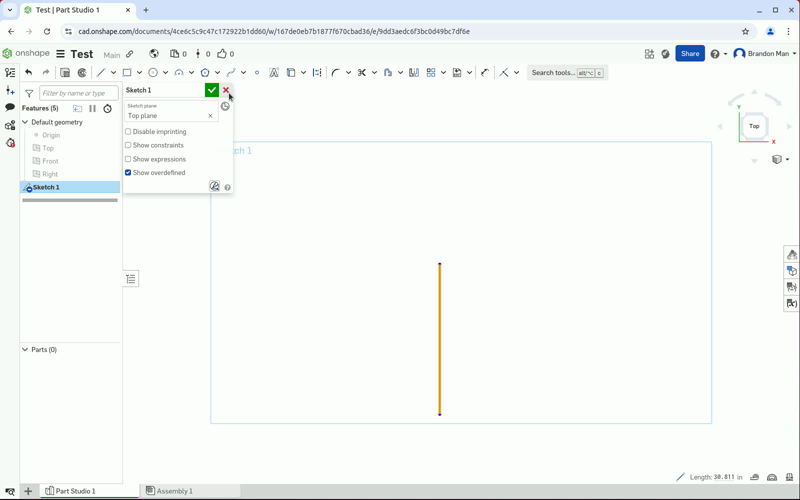
key(shift+s)
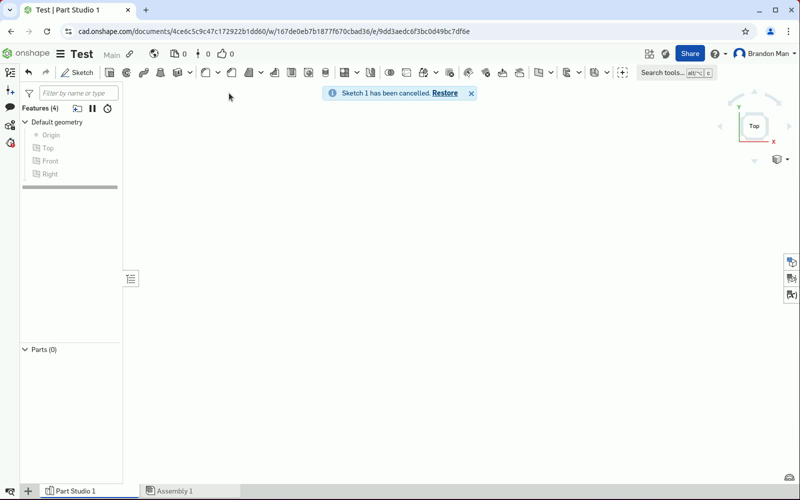
mouse_move(73, 150)
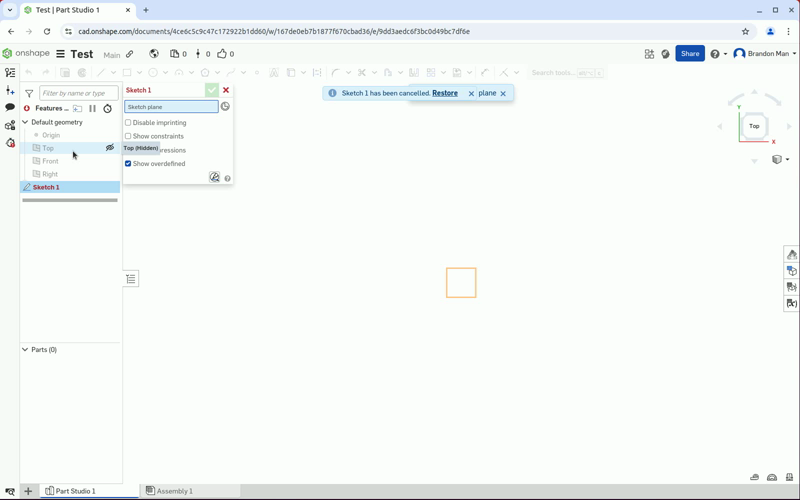
click(73, 150)
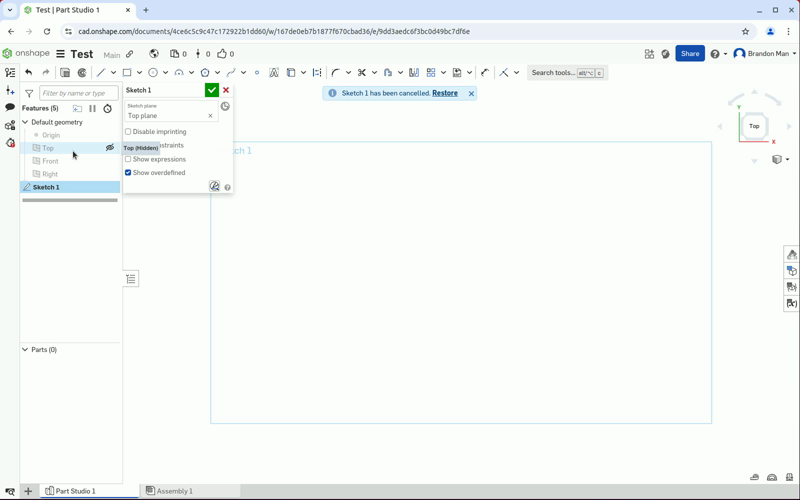
mouse_move(73, 352)
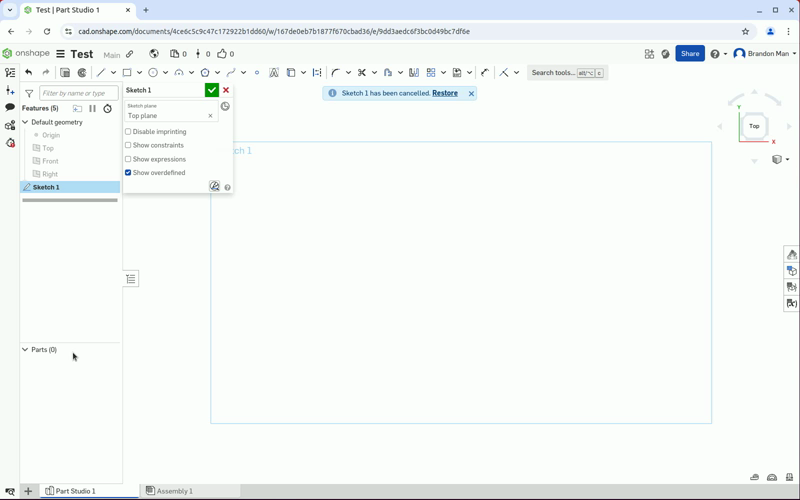
key(y)
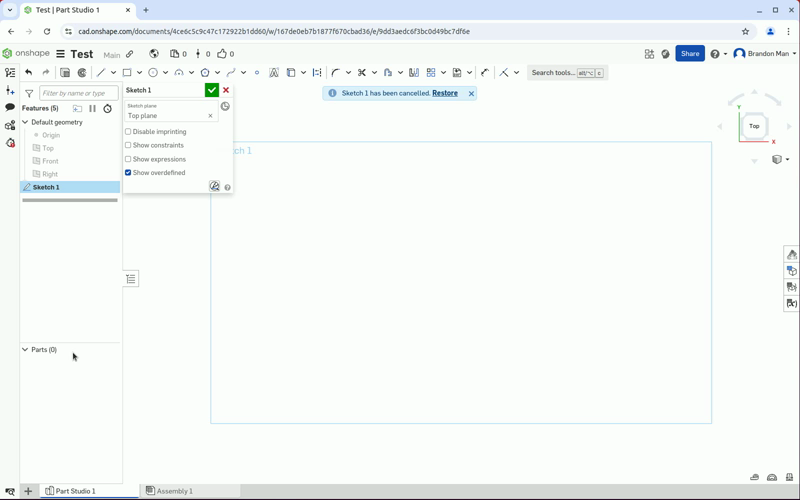
key(l)
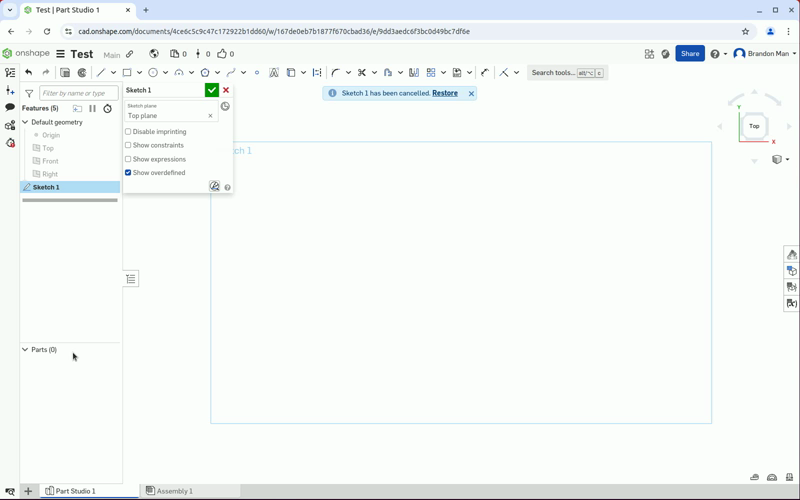
key_down(shift)
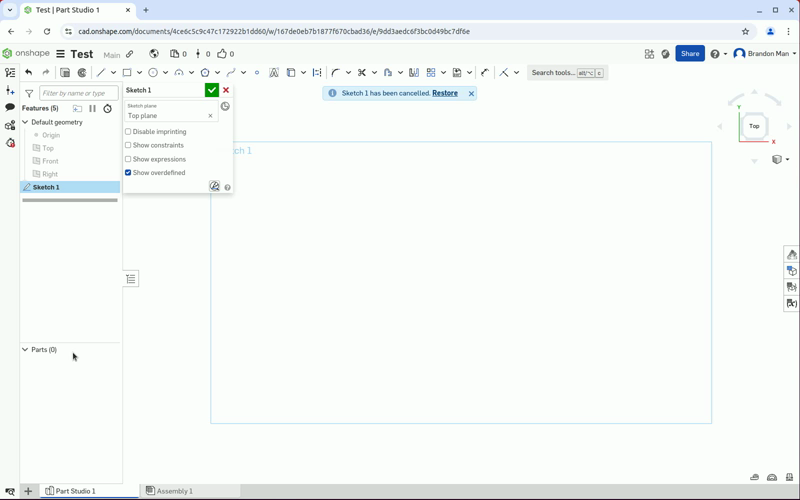
mouse_move(418, 325)
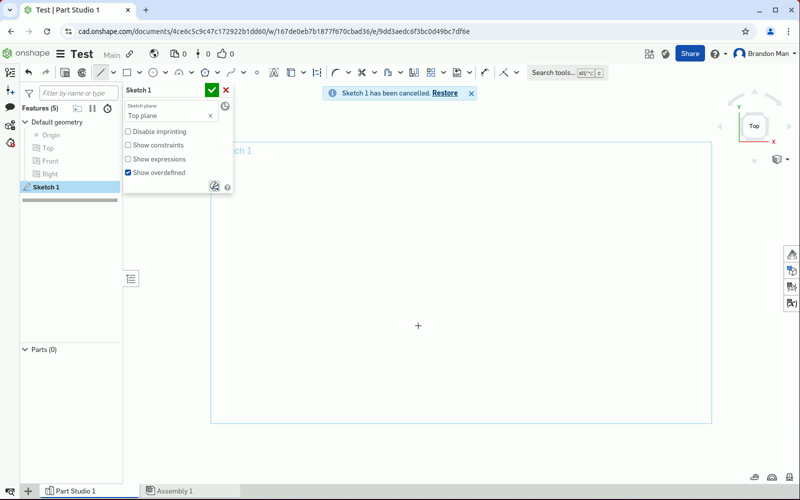
click(418, 325)
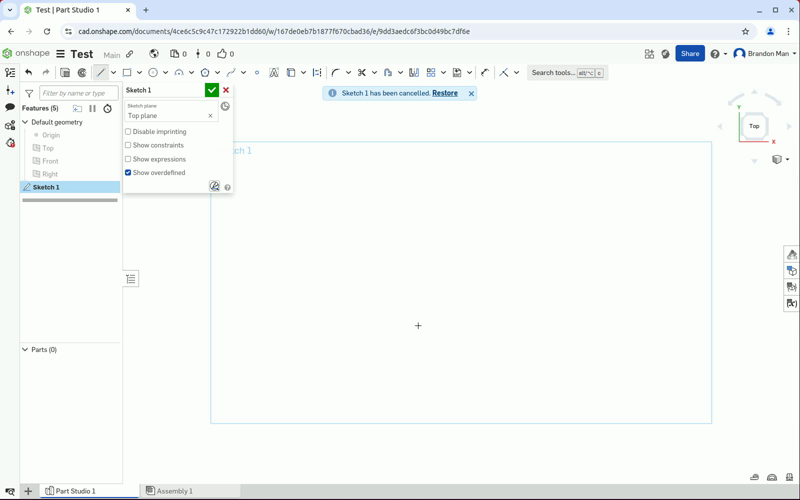
key_up(shift)
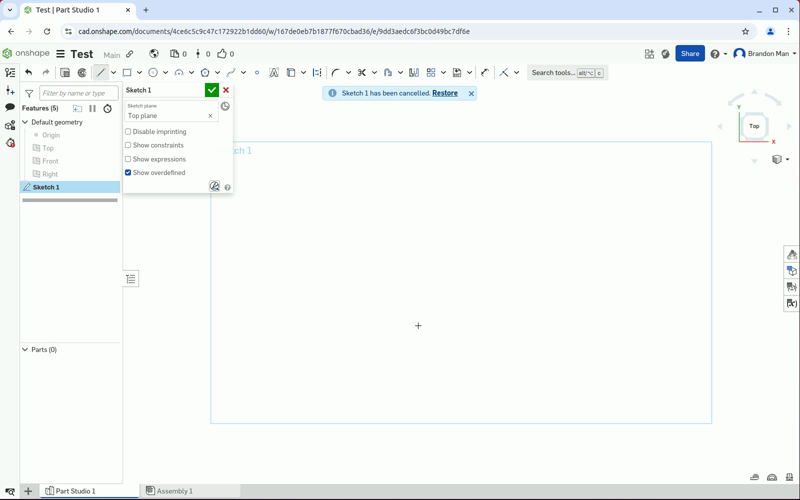
key_down(shift)
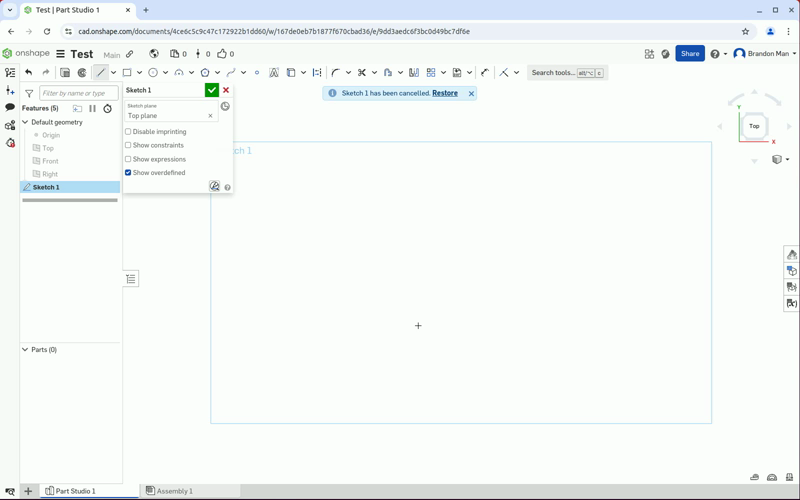
mouse_move(503, 325)
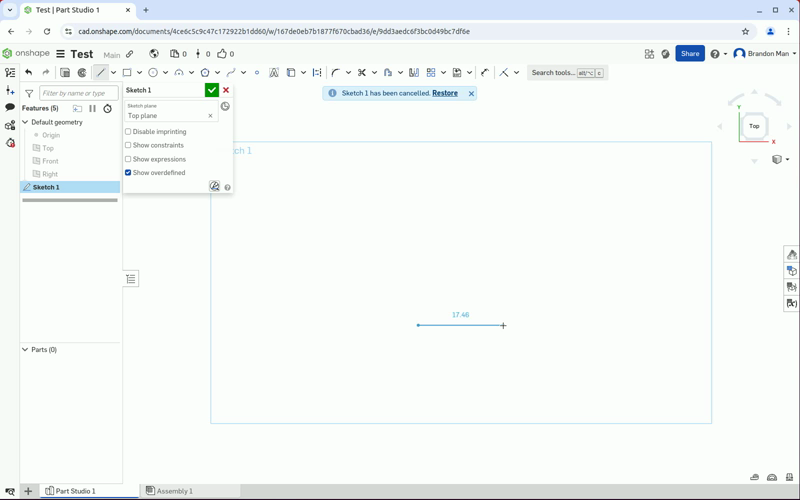
click(503, 325)
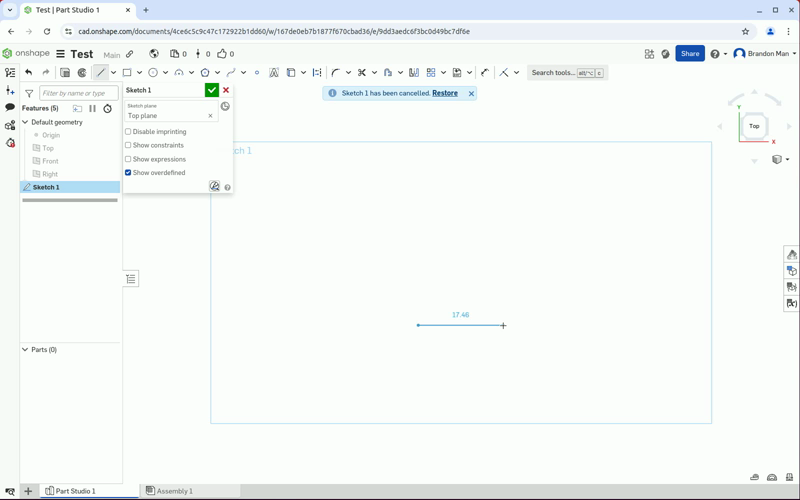
key_up(shift)
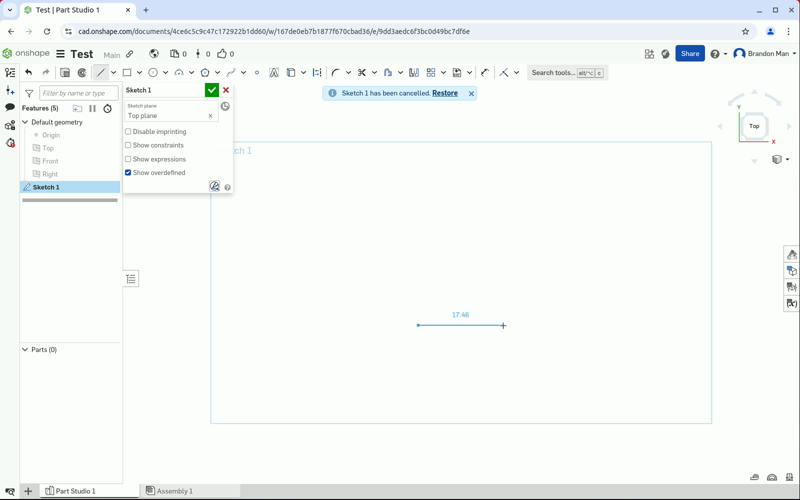
key_down(shift)
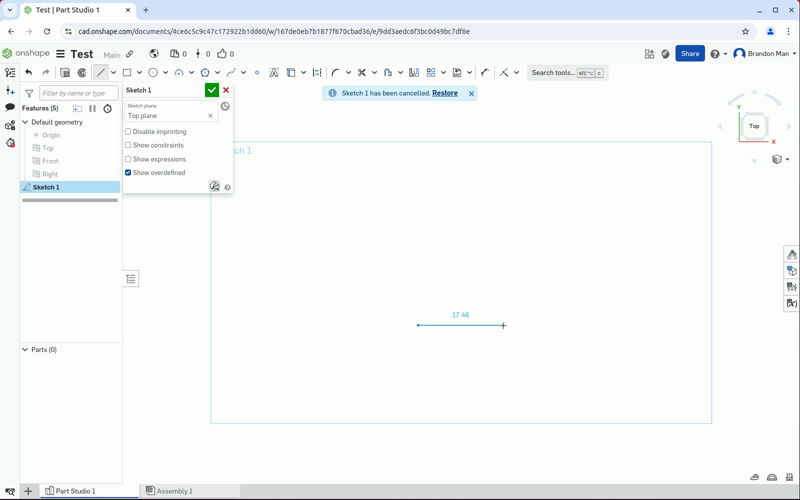
mouse_move(503, 240)
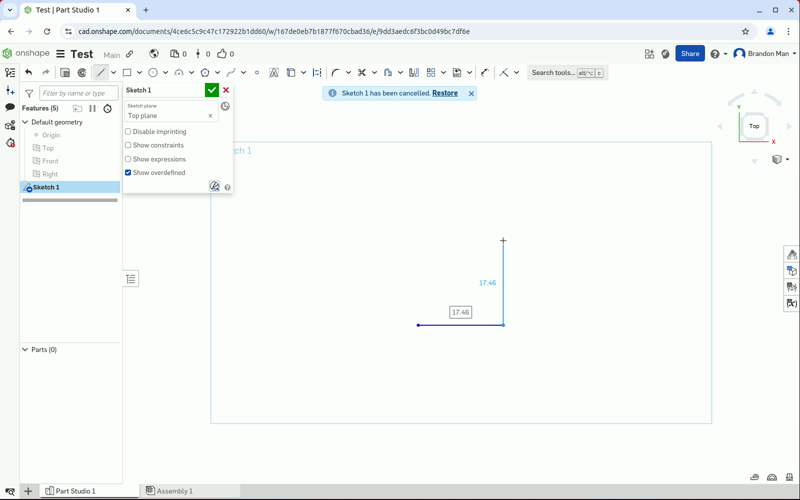
click(503, 240)
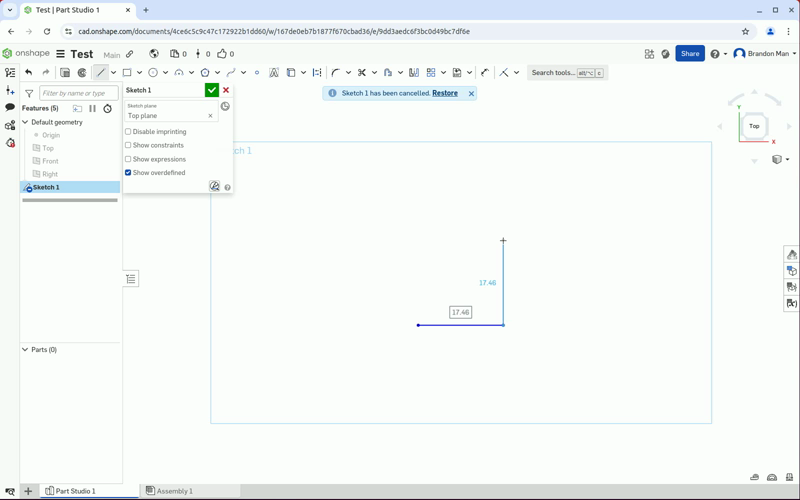
key_up(shift)
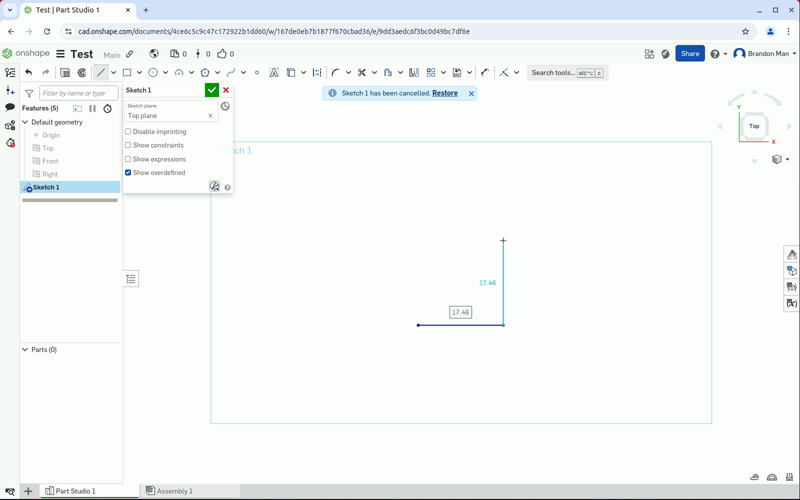
key_down(shift)
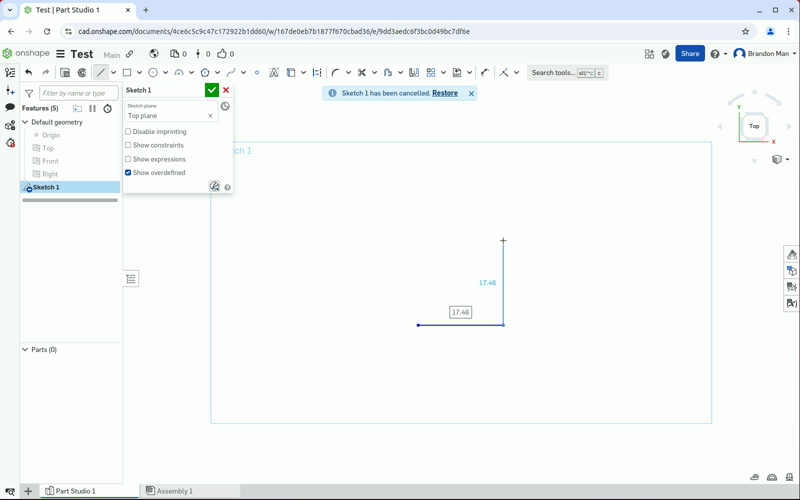
mouse_move(418, 240)
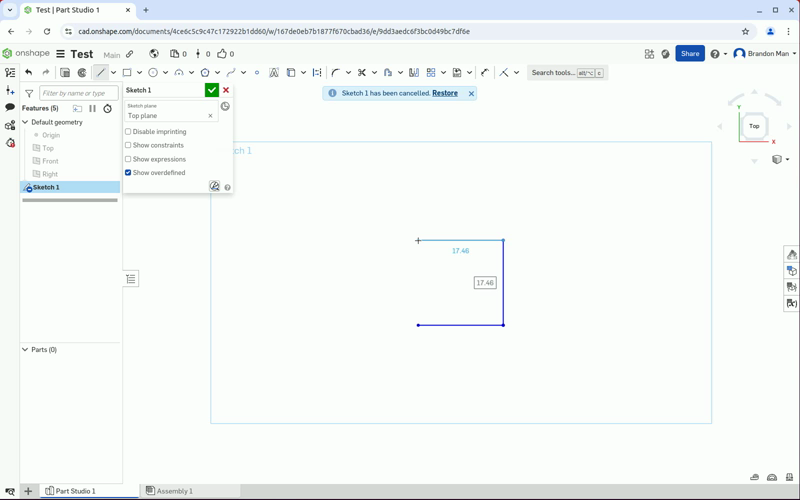
click(418, 240)
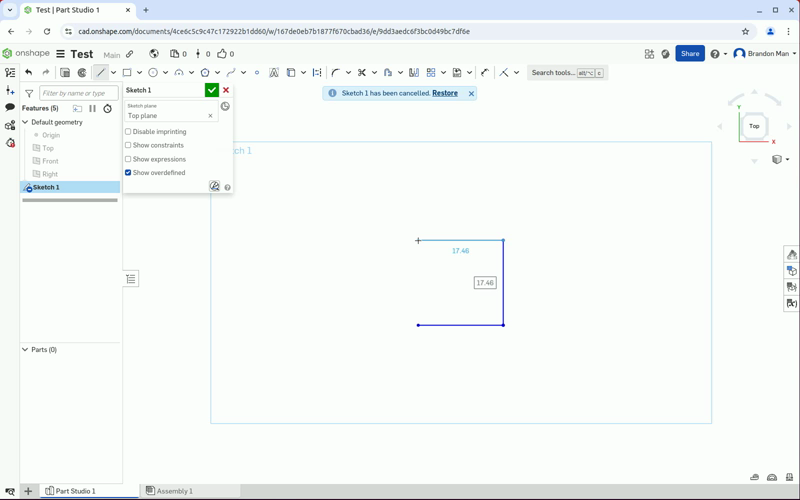
key_up(shift)
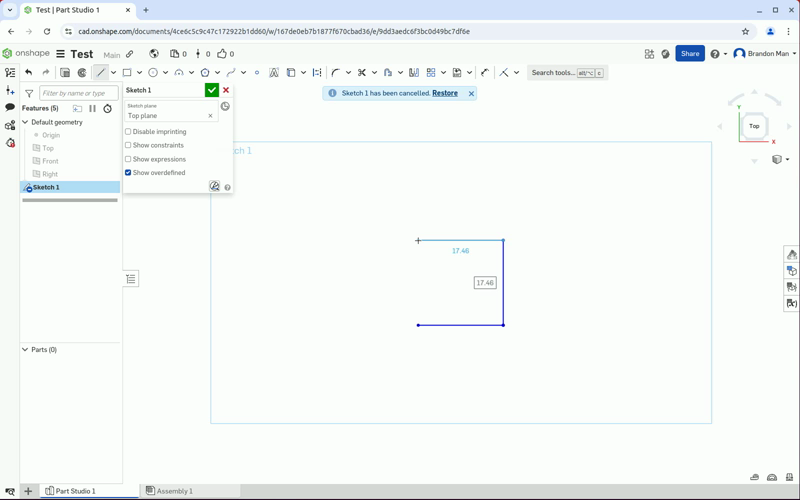
key_down(shift)
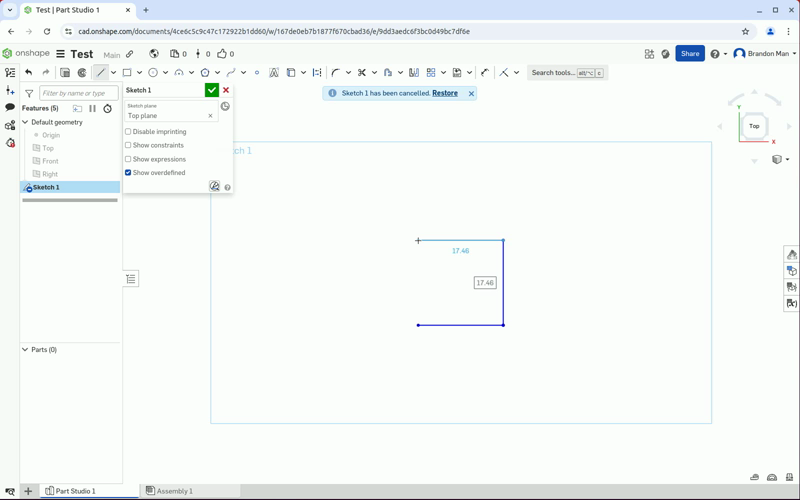
mouse_move(418, 325)
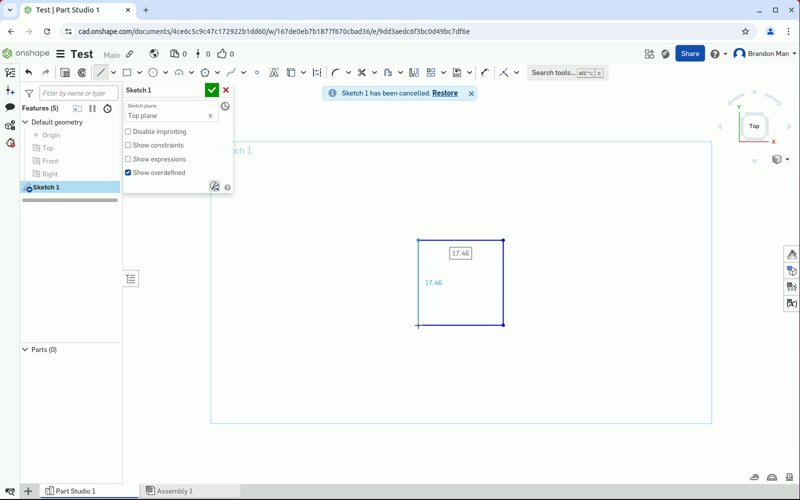
key_up(shift)
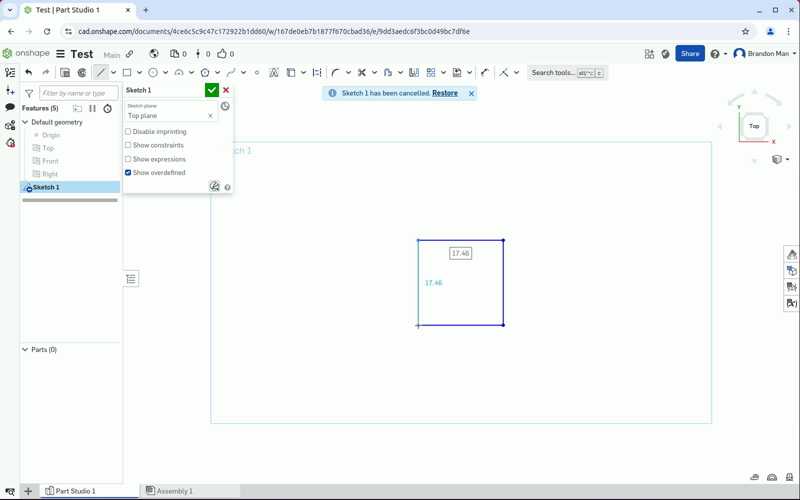
click(418, 325)
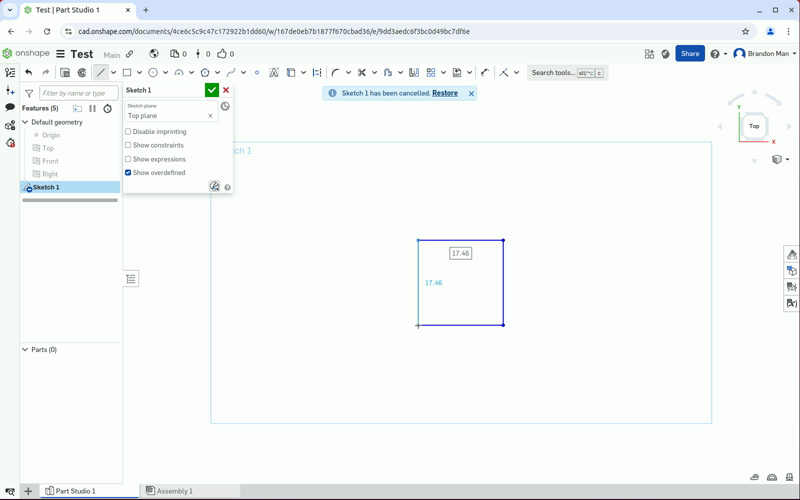
key(esc)
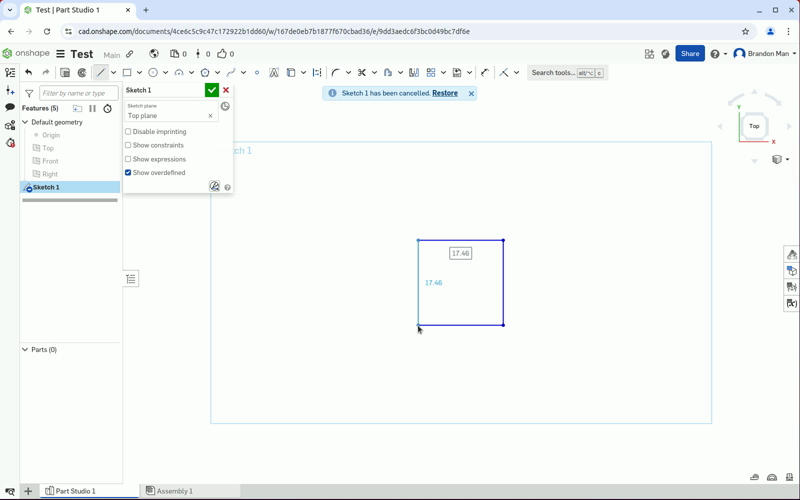
key(c)
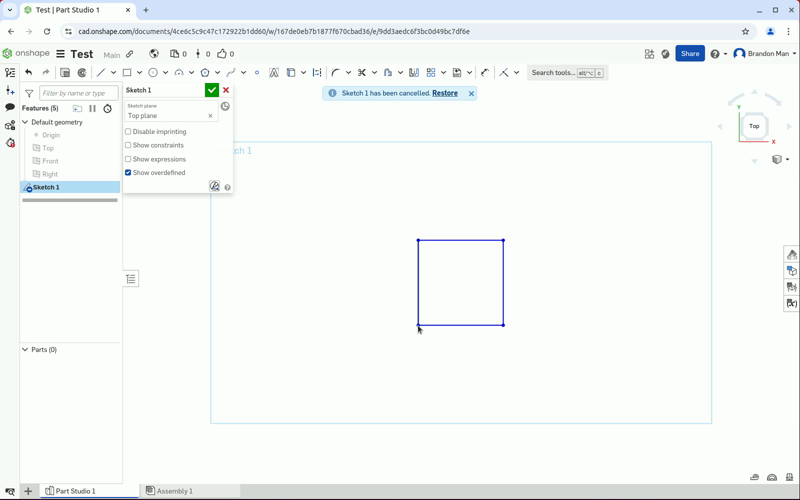
key_down(shift)
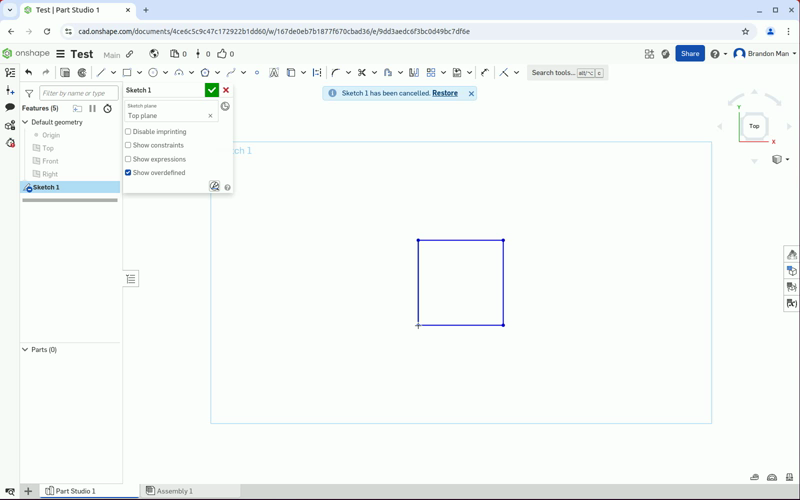
mouse_move(461, 282)
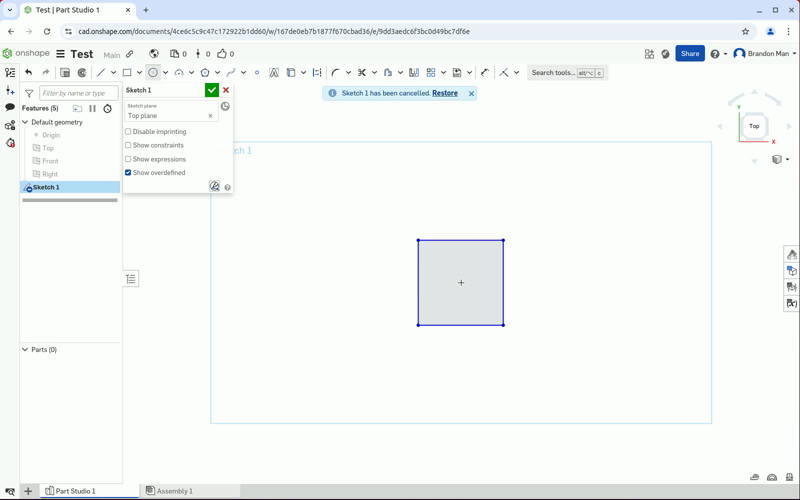
click(461, 282)
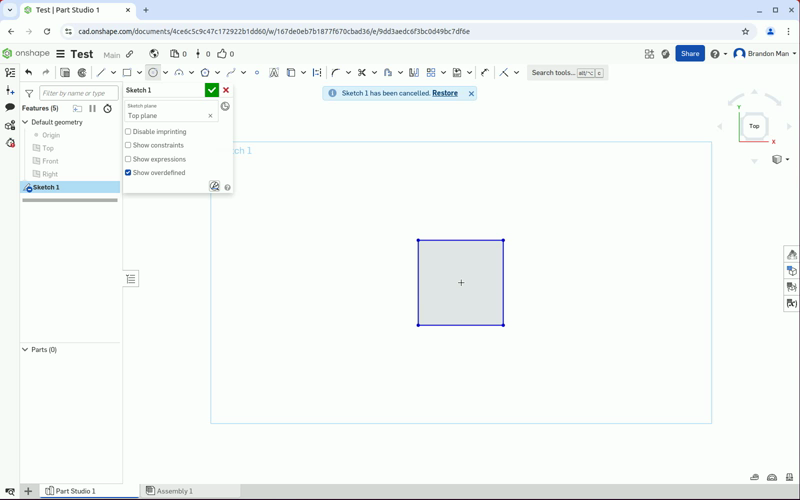
key_up(shift)
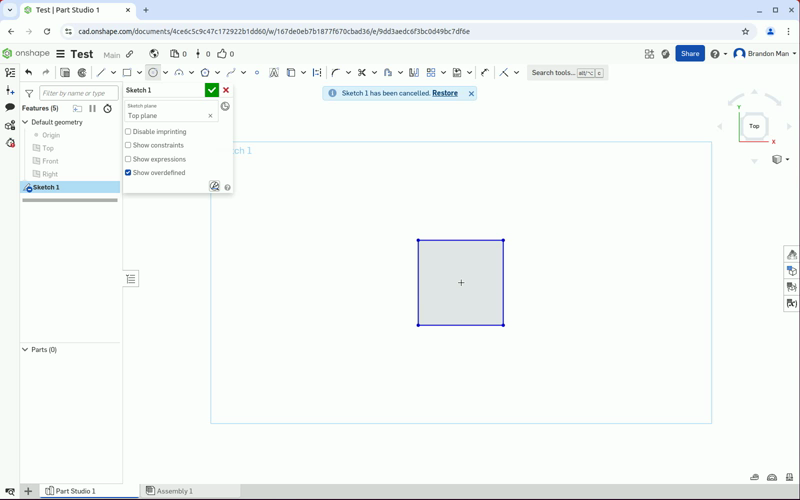
mouse_move(484, 282)
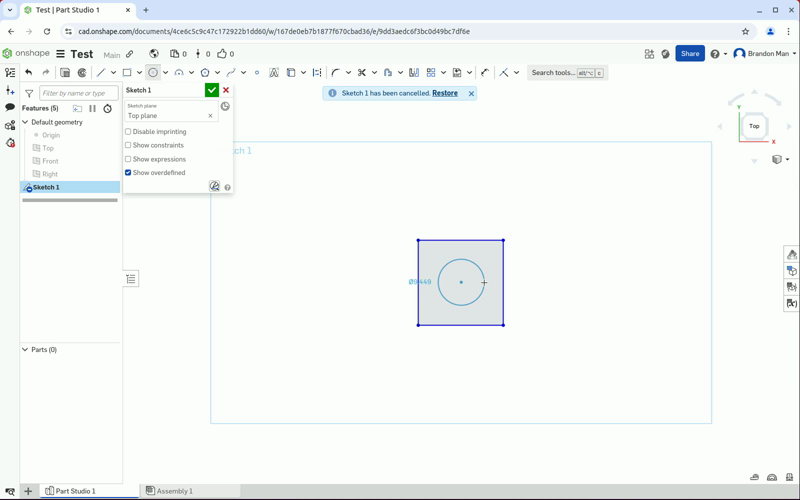
click(484, 282)
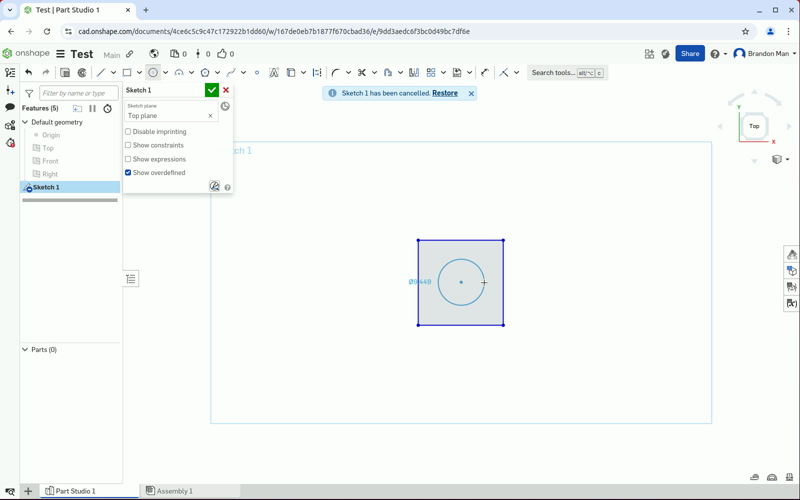
key(esc)
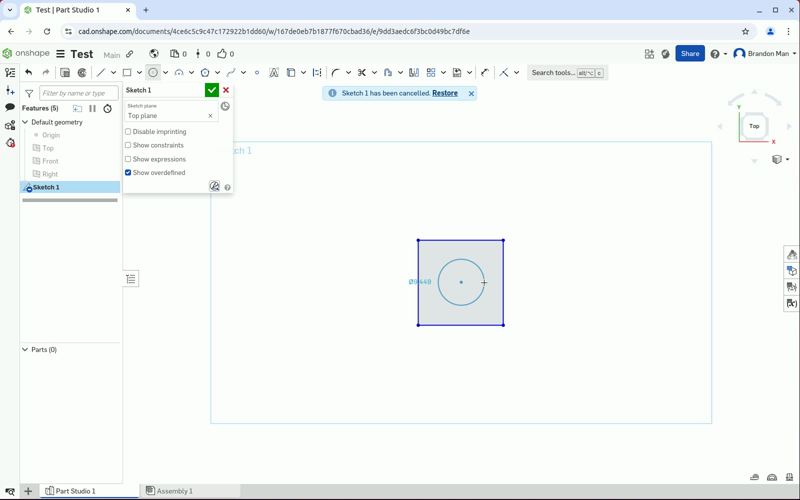
mouse_move(440, 261)
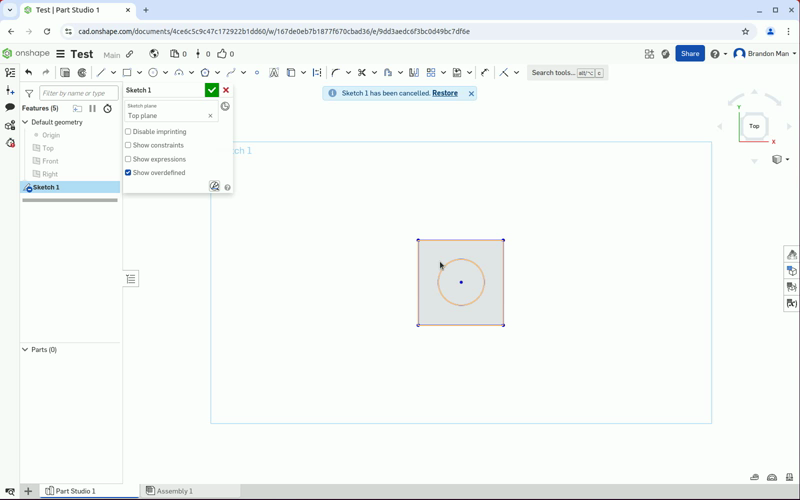
click(440, 261)
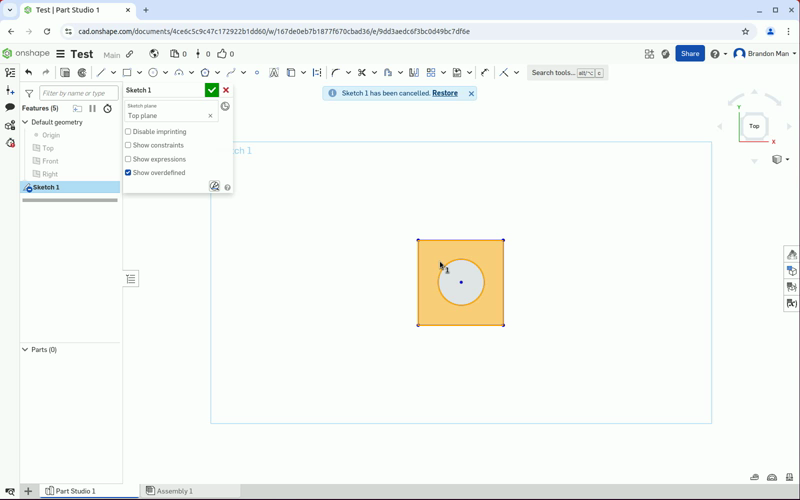
mouse_move(73, 352)
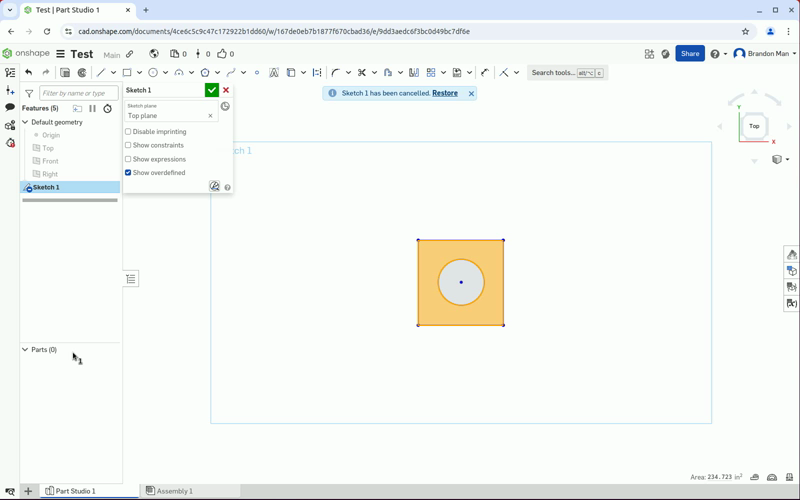
key(shift+y)
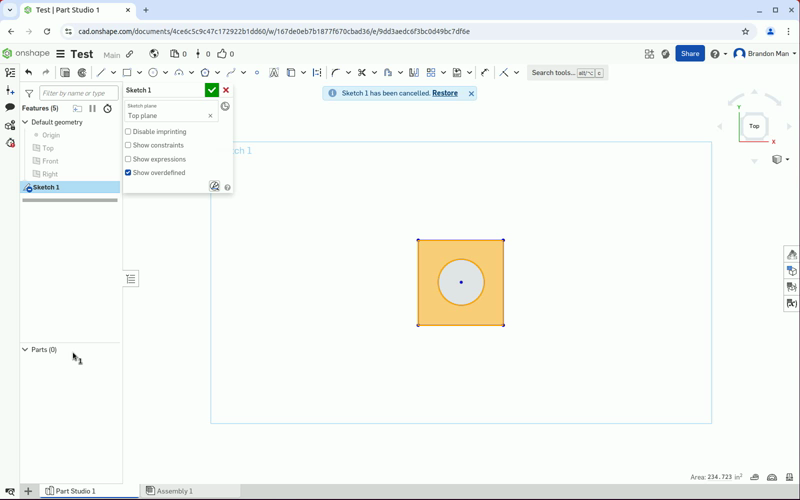
key(shift+e)
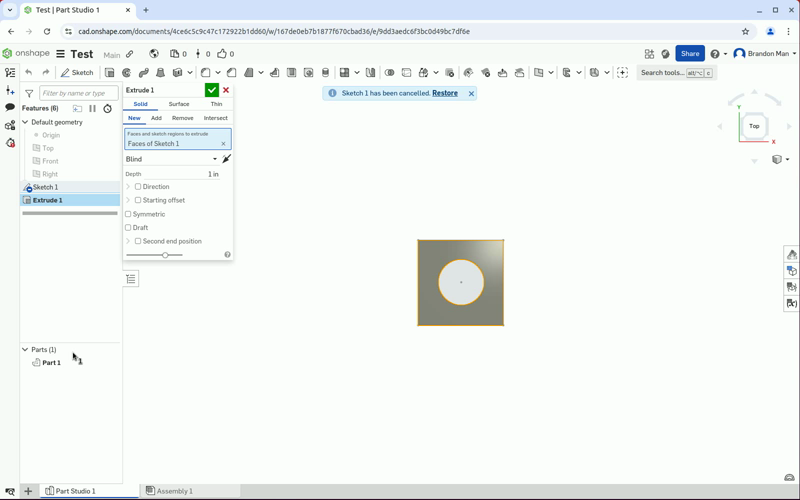
mouse_move(143, 106)
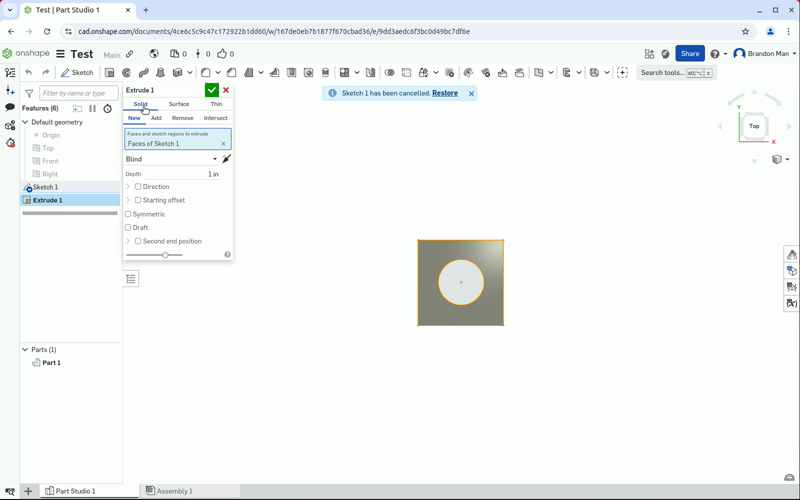
click(143, 106)
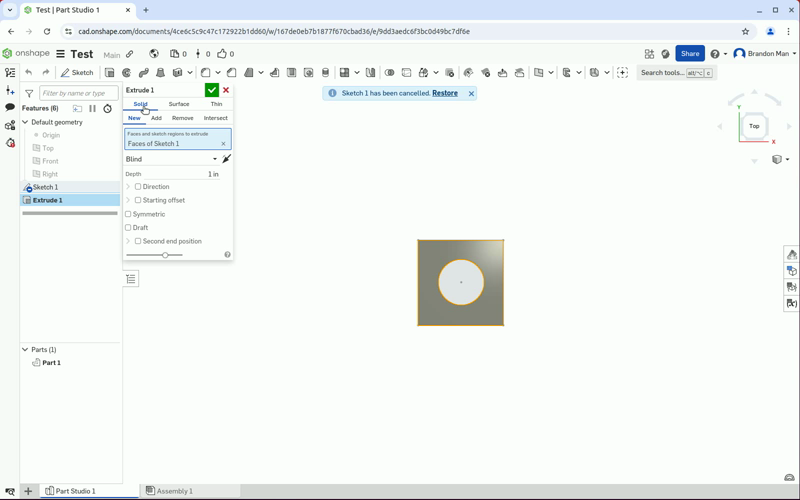
mouse_move(137, 120)
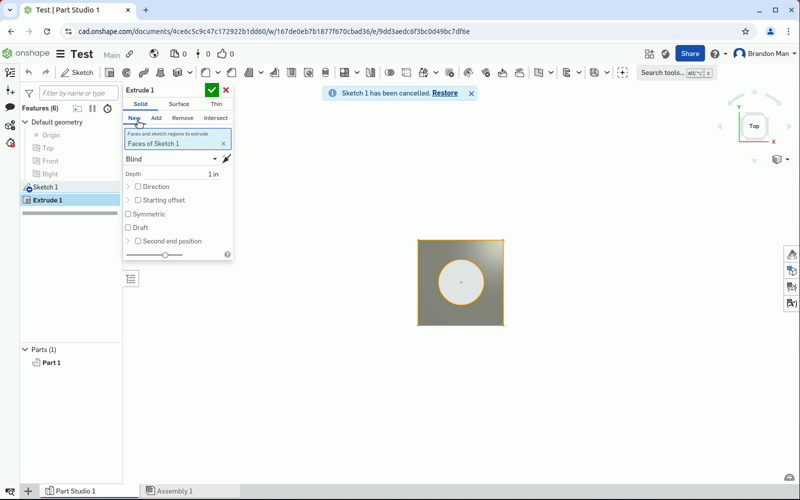
click(137, 120)
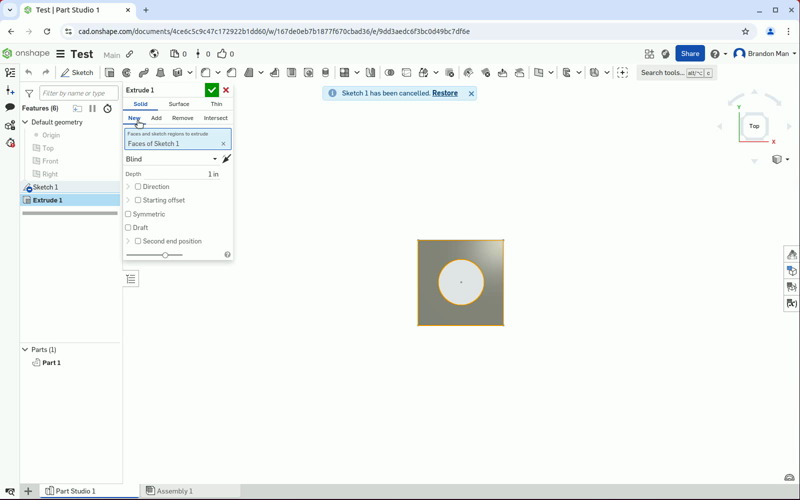
key(tab, 4)
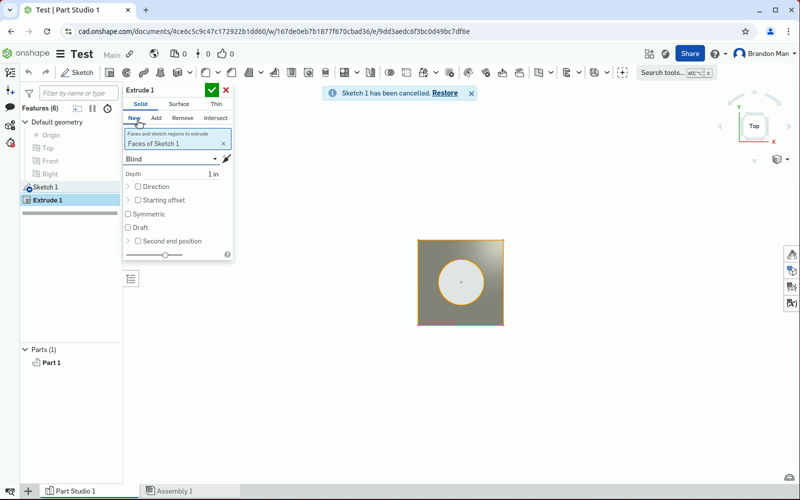
text(23.108)
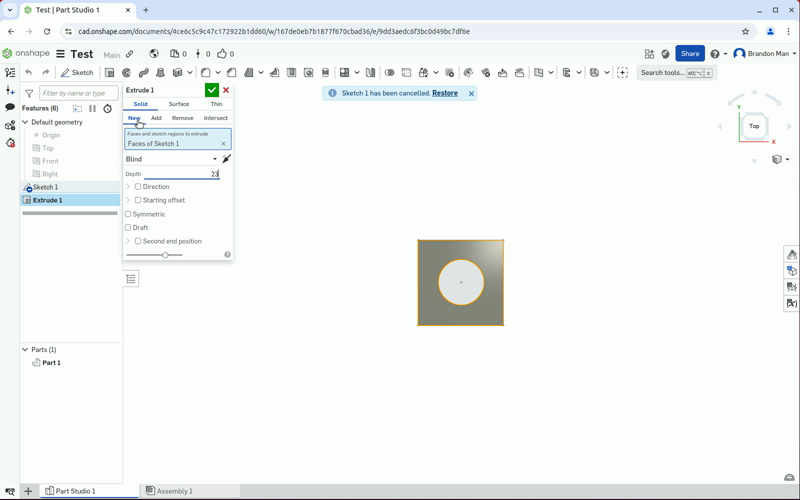
key(enter)
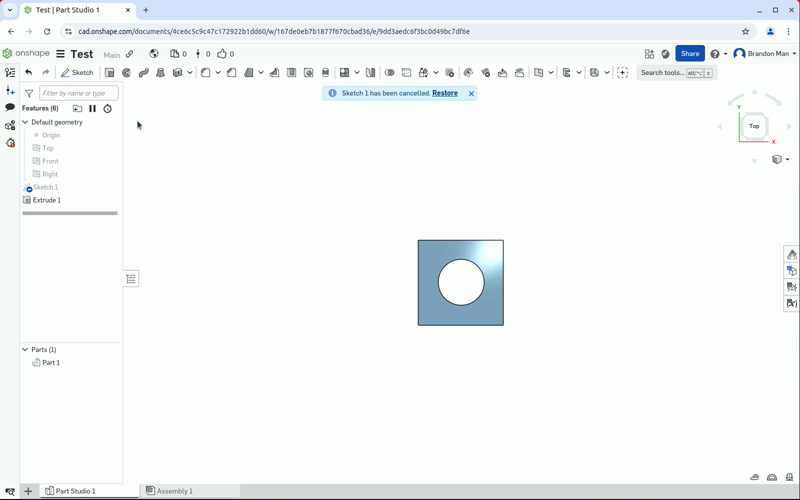
key(shift+h)
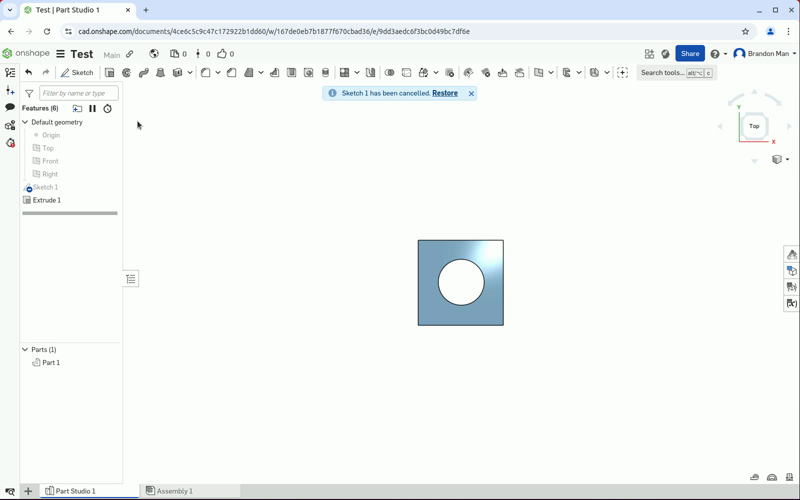
key(shift+h)
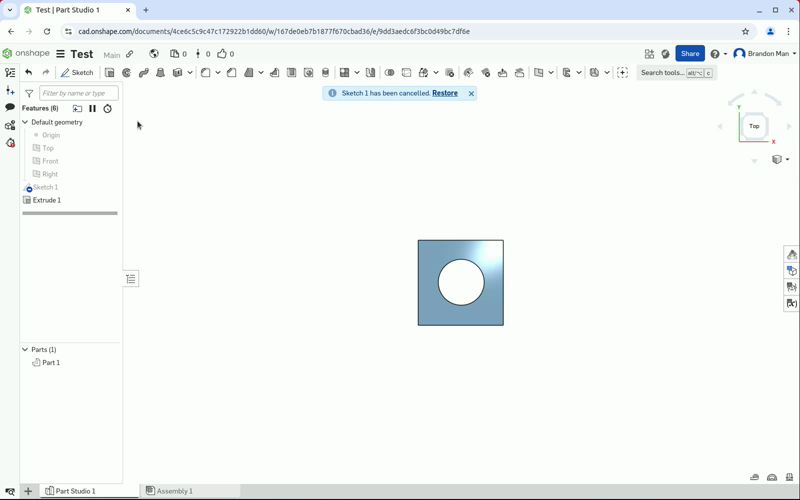
mouse_move(73, 189)
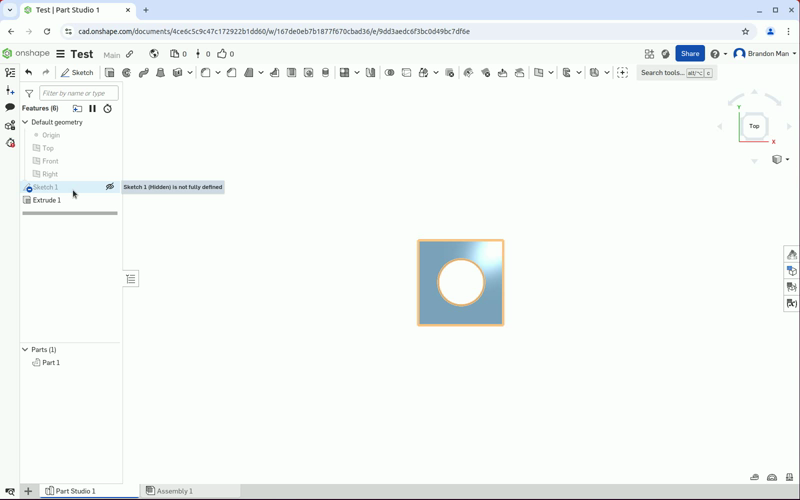
click(73, 189)
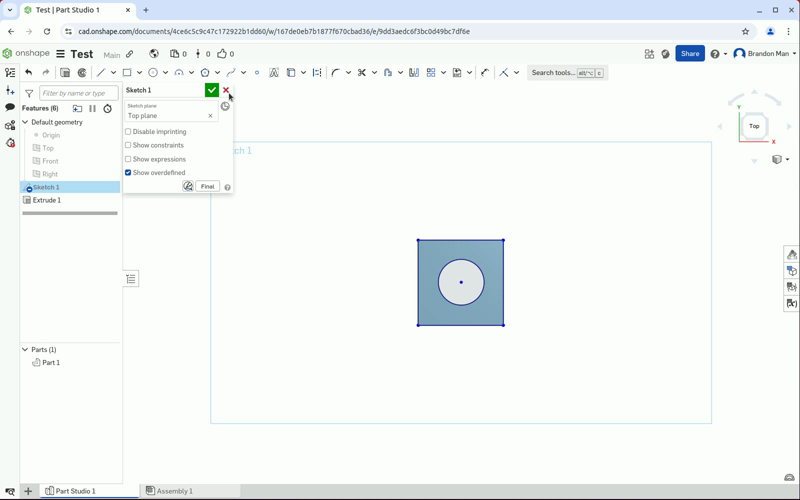
mouse_move(229, 92)
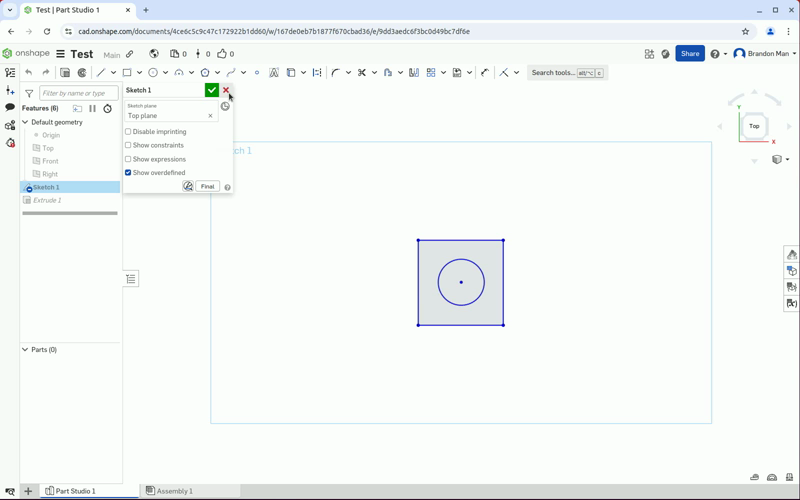
click(229, 92)
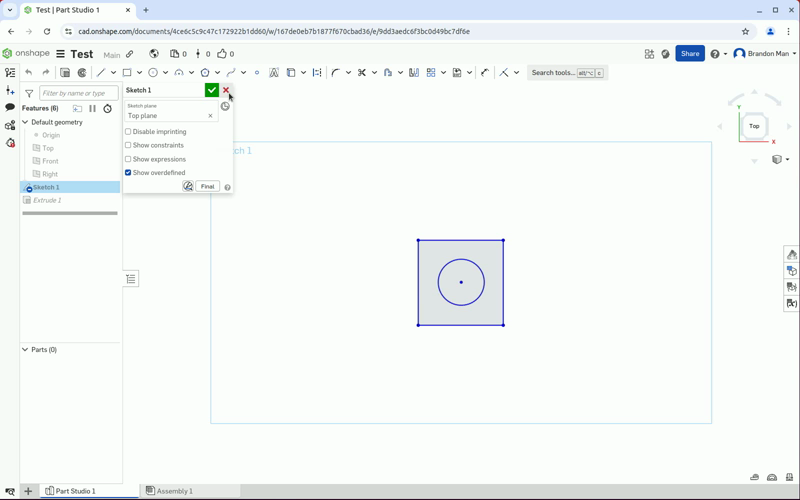
key(shift+s)
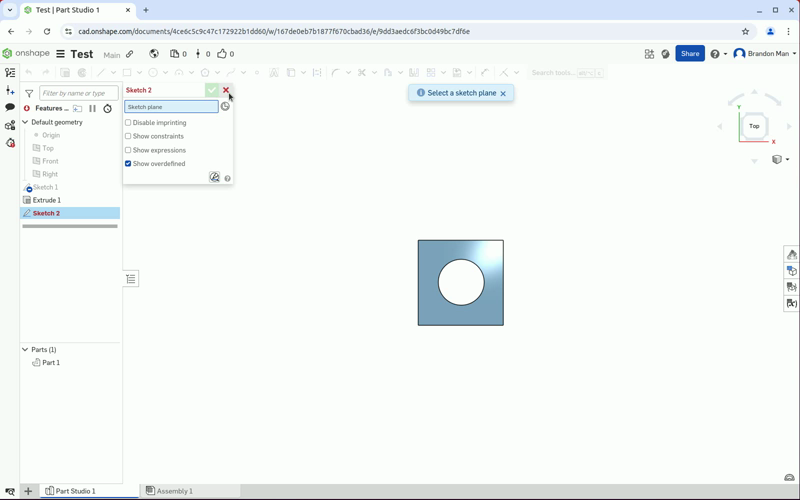
mouse_move(73, 150)
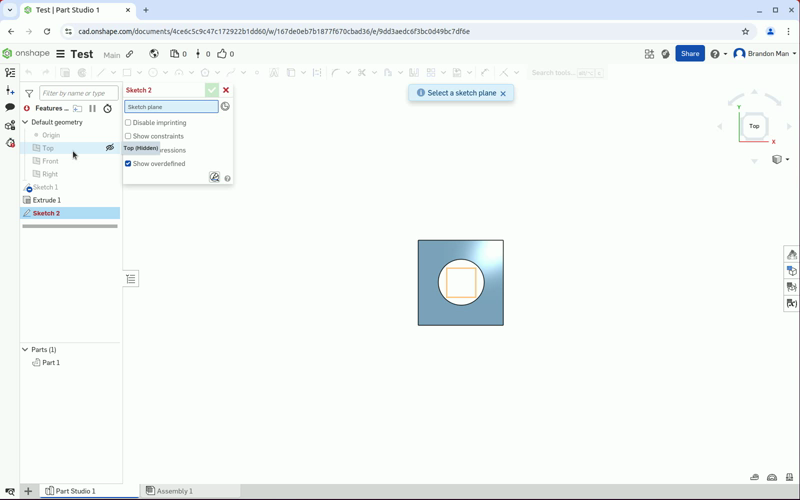
click(73, 150)
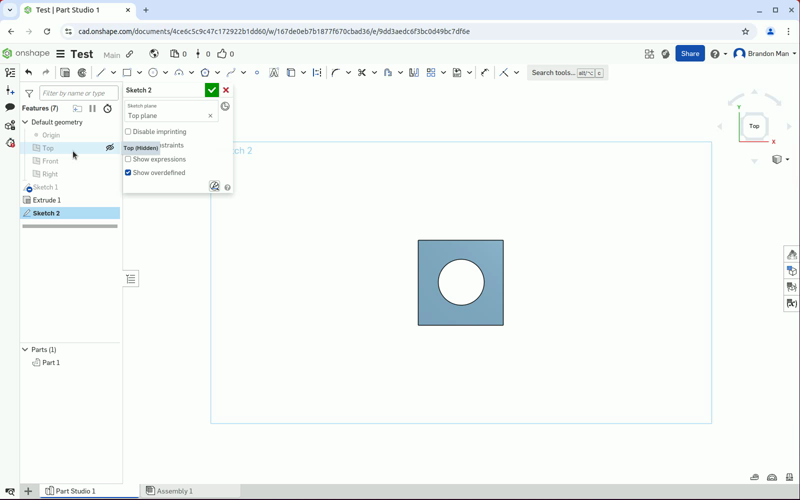
mouse_move(73, 352)
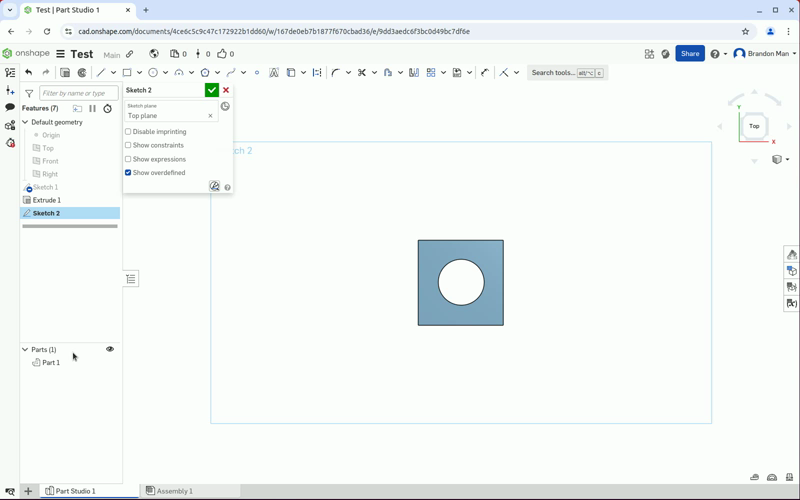
key(y)
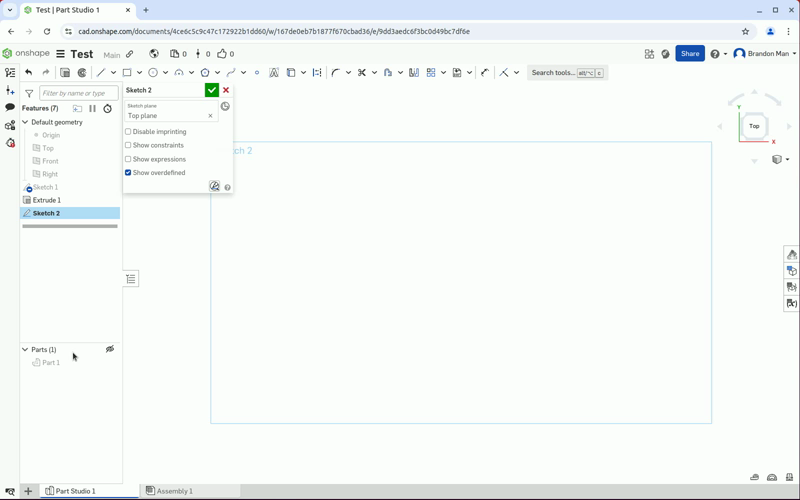
key(l)
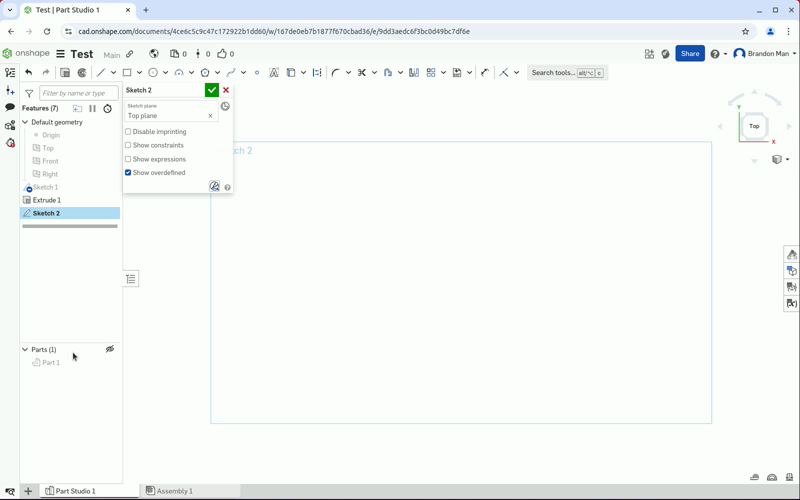
key_down(shift)
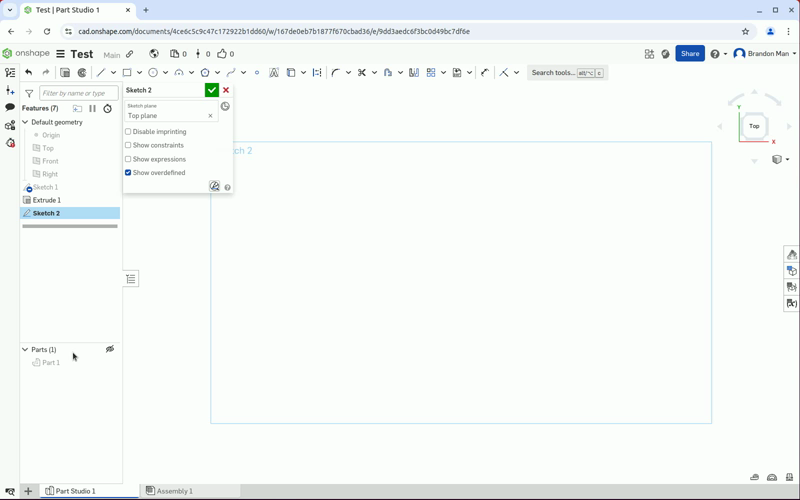
mouse_move(502, 325)
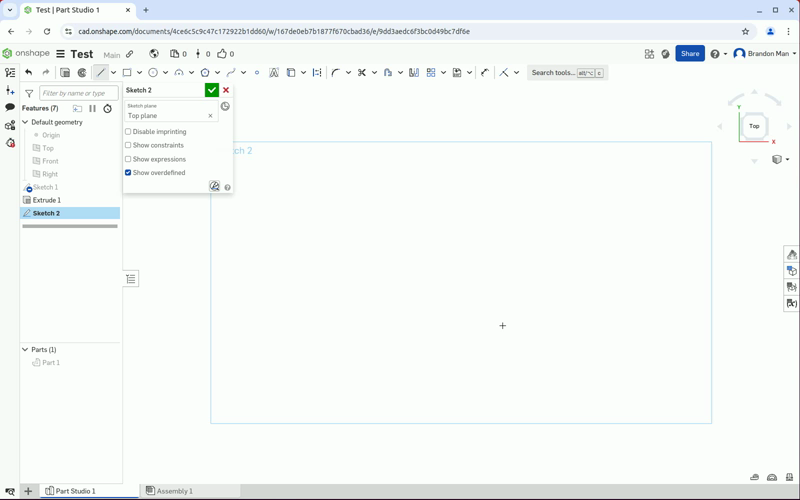
click(502, 325)
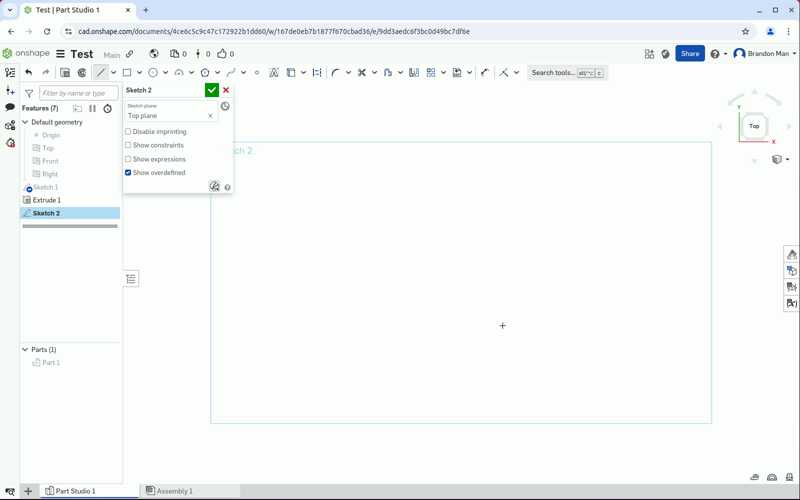
key_up(shift)
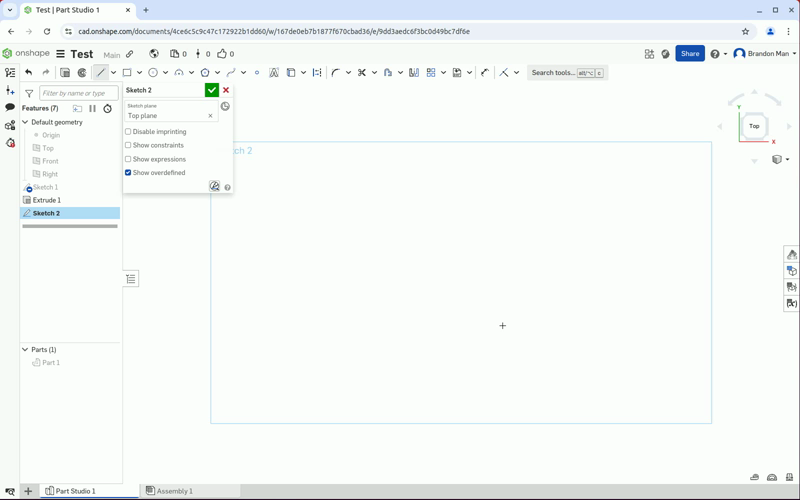
key_down(shift)
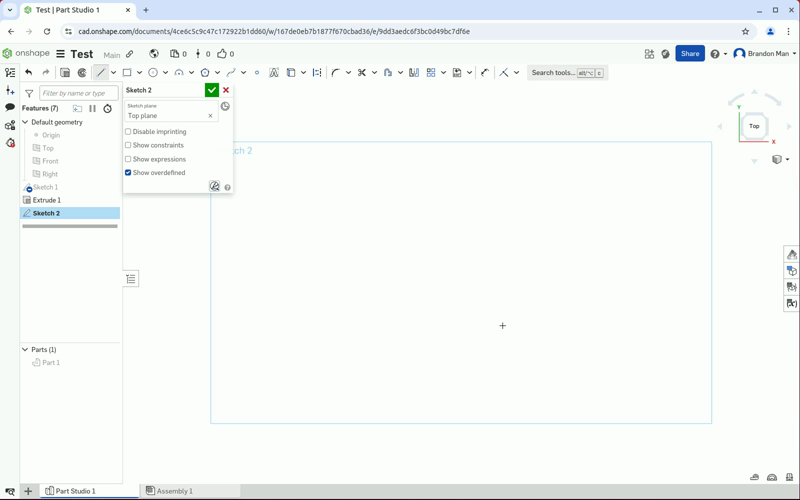
mouse_move(532, 325)
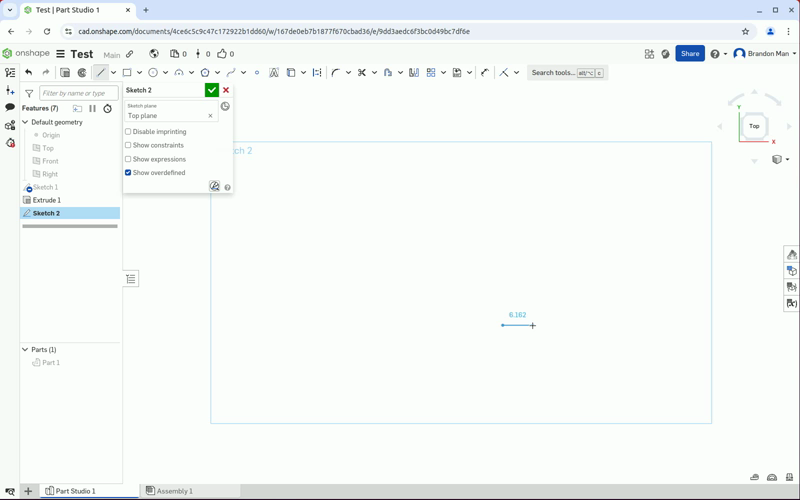
mouse_move(531, 325)
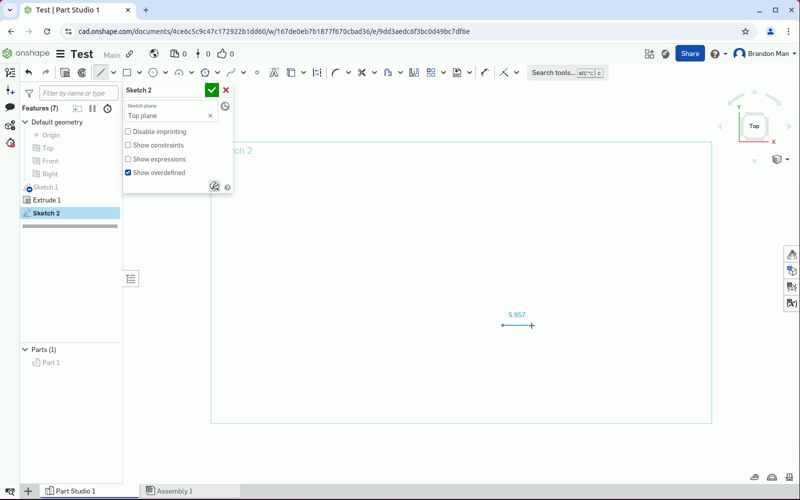
click(531, 325)
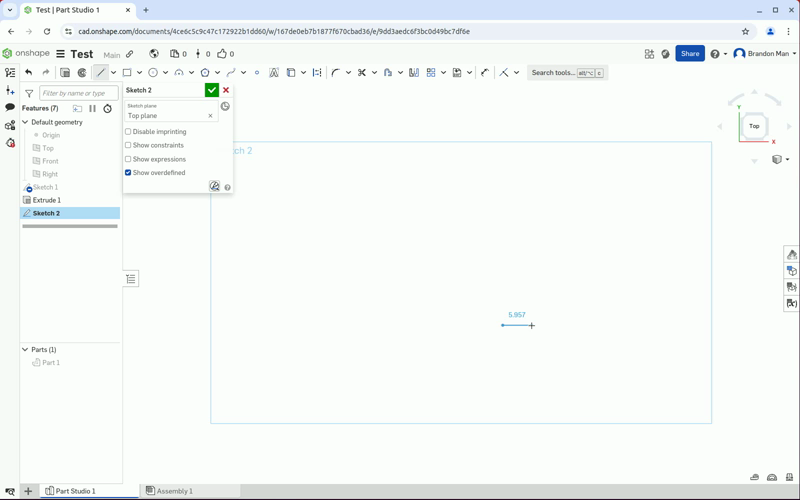
key_up(shift)
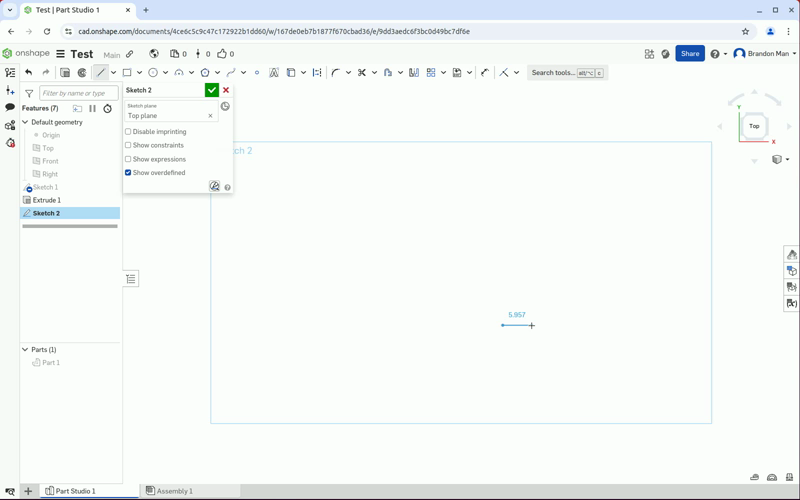
key_down(shift)
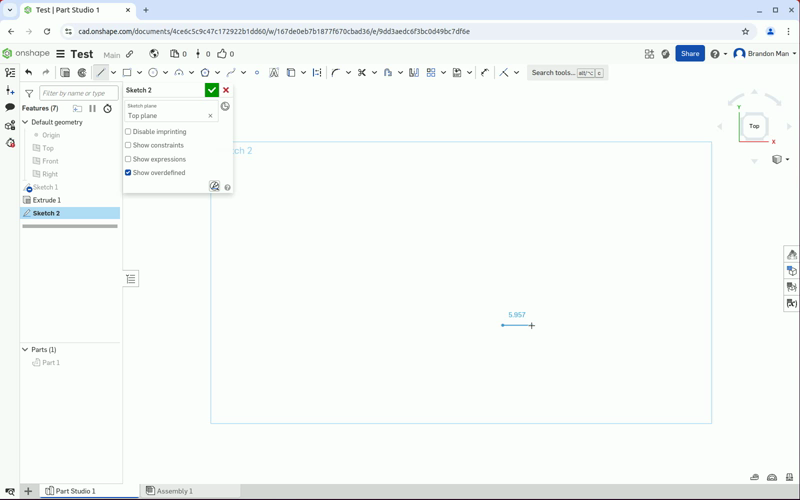
mouse_move(531, 240)
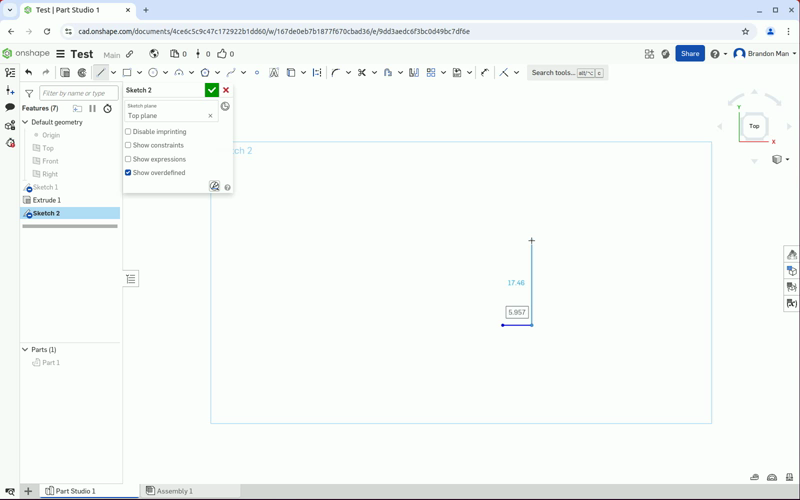
click(531, 240)
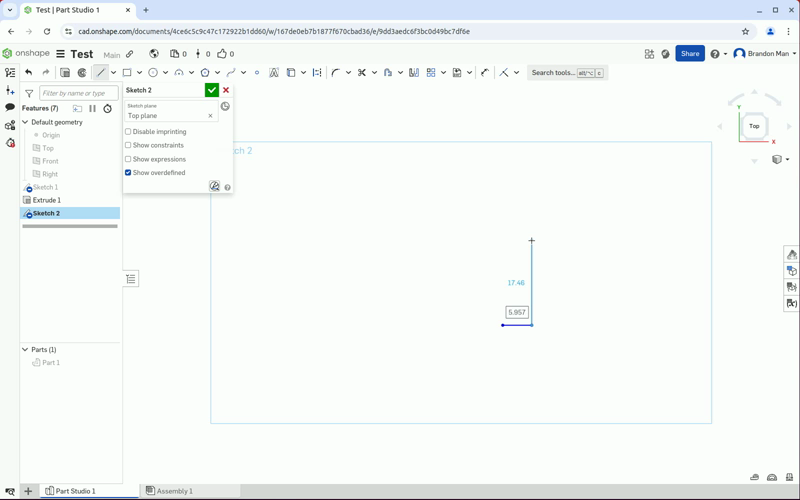
key_up(shift)
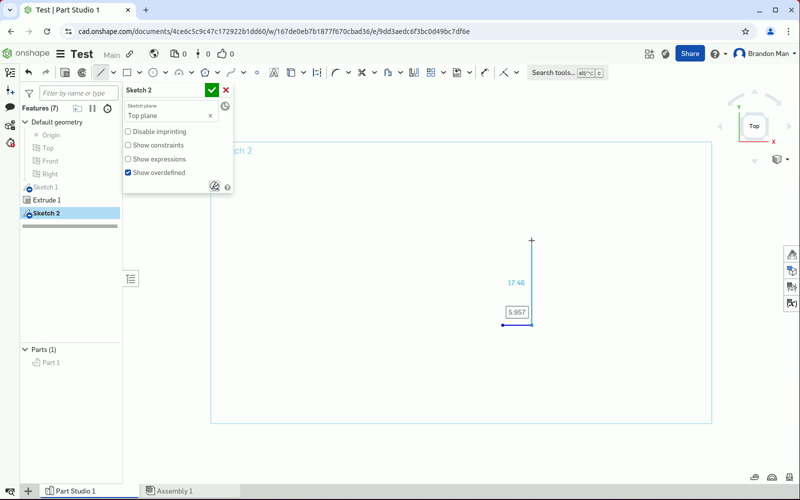
key_down(shift)
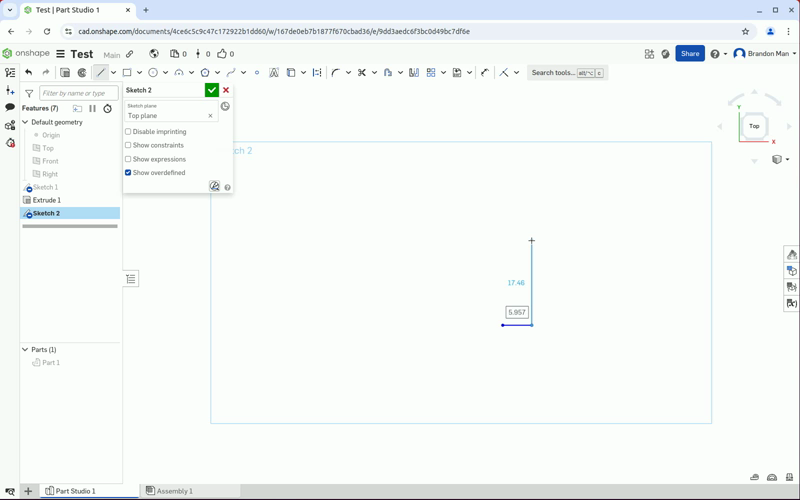
mouse_move(561, 240)
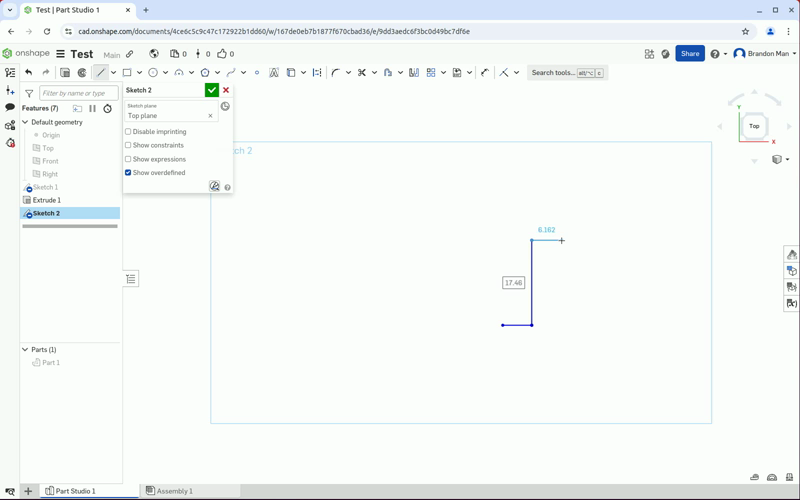
mouse_move(502, 240)
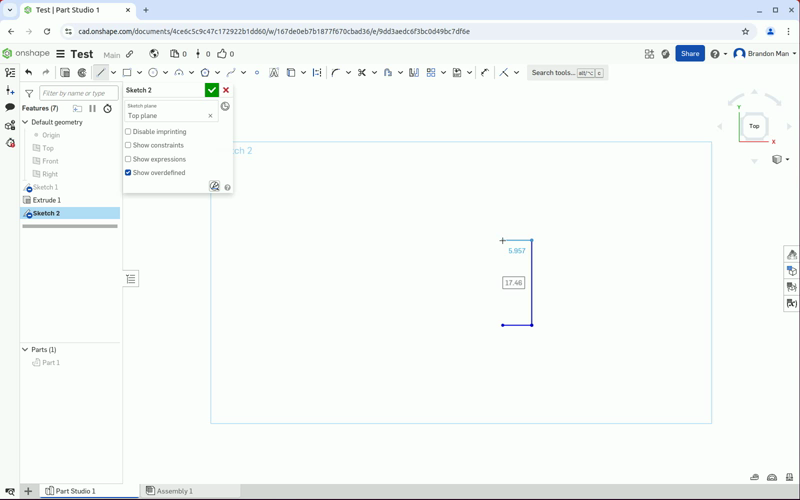
click(502, 240)
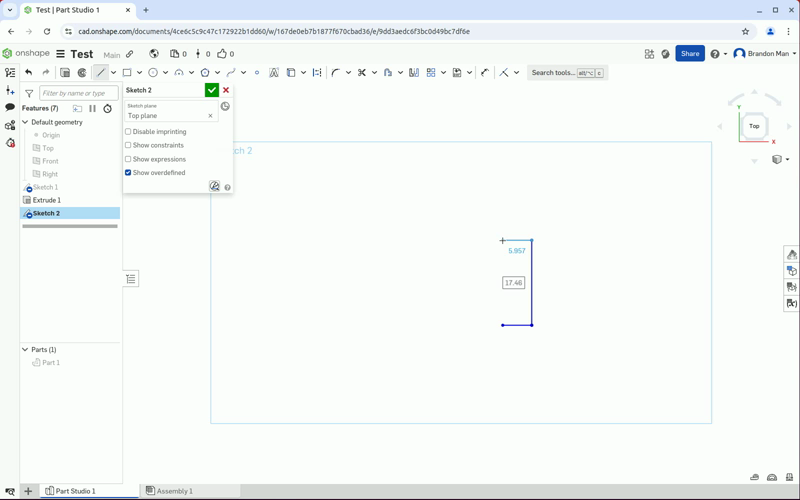
key_up(shift)
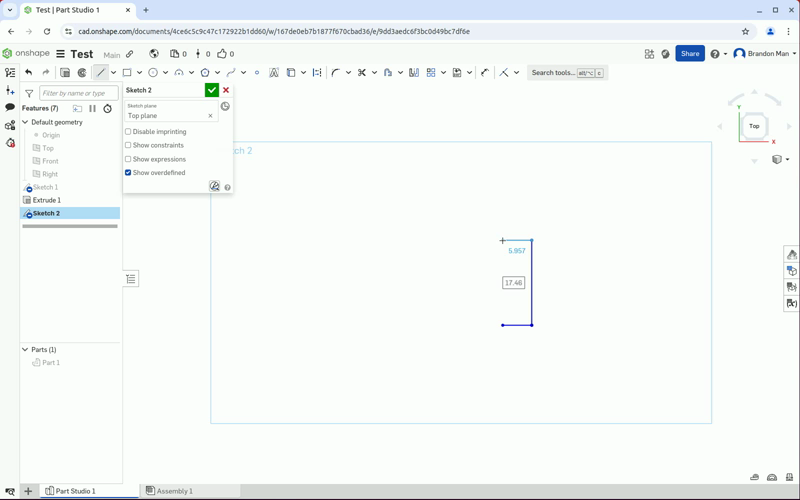
key_down(shift)
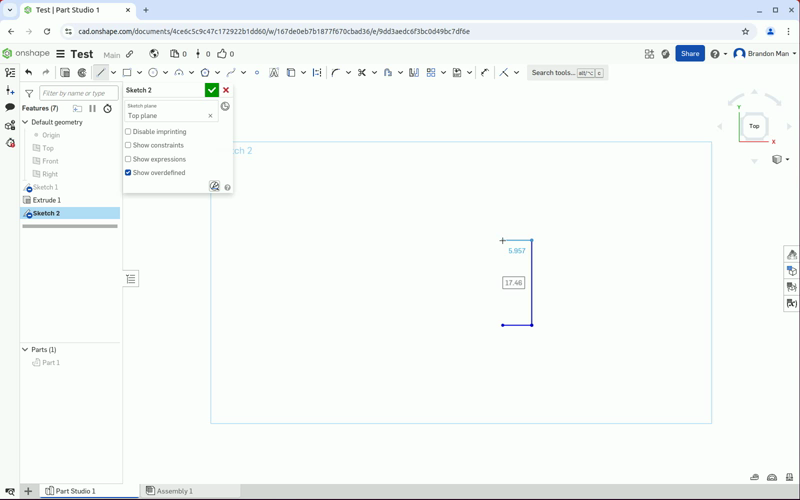
mouse_move(502, 325)
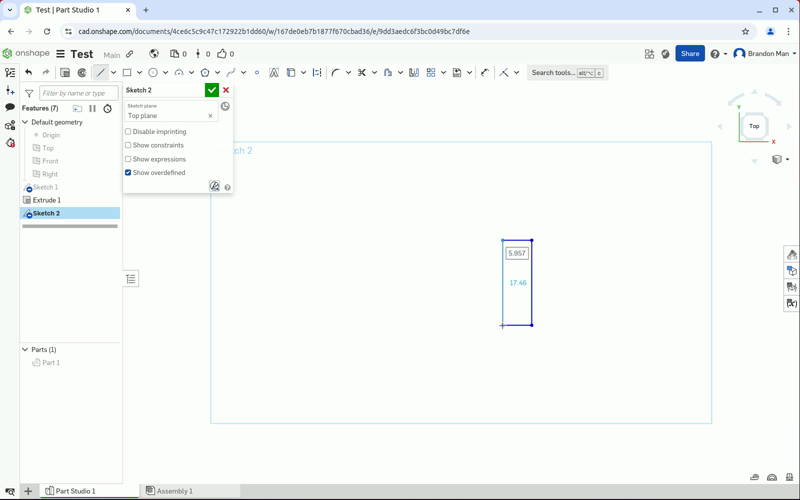
key_up(shift)
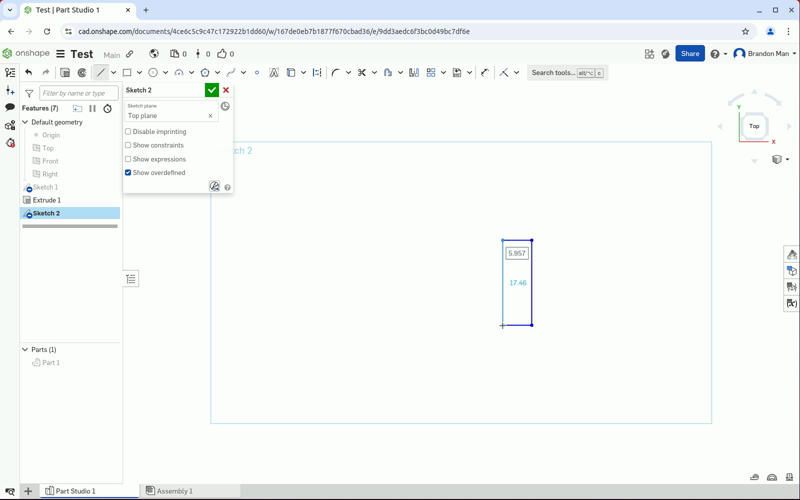
click(502, 325)
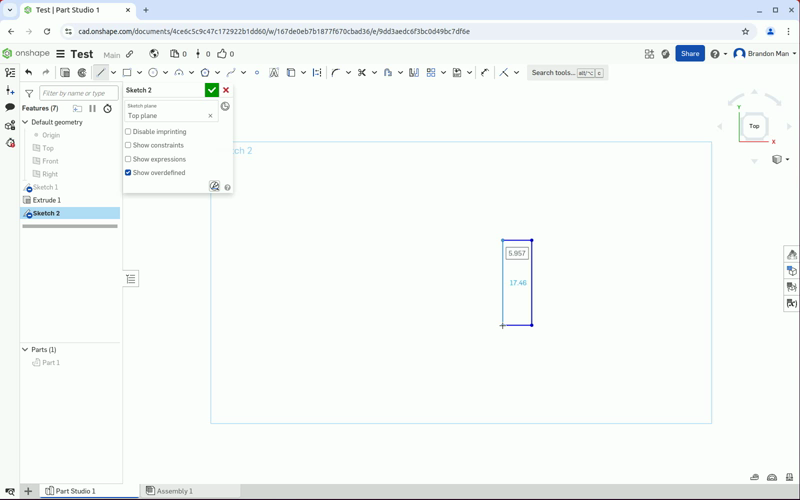
key(esc)
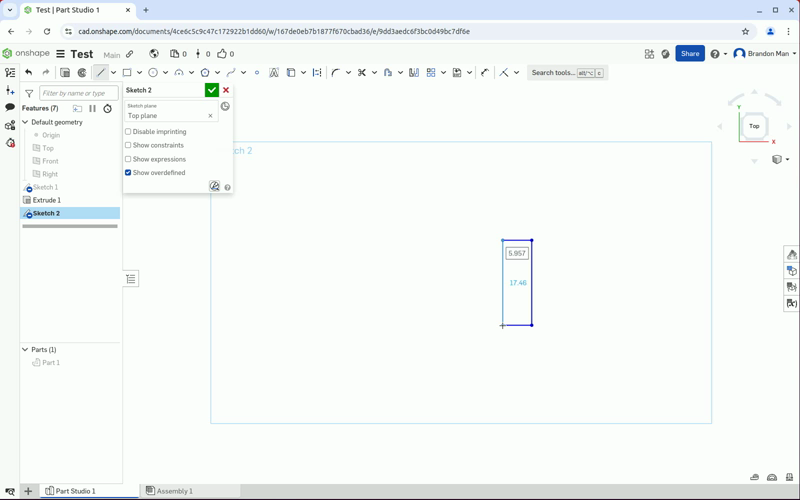
mouse_move(523, 316)
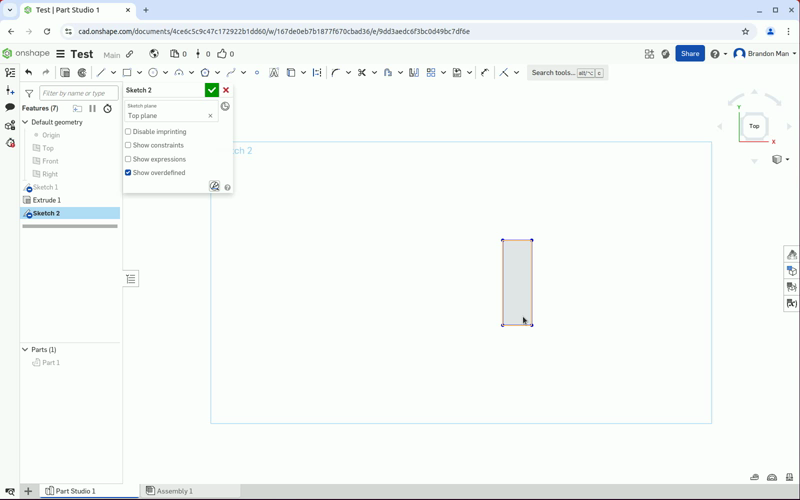
click(523, 316)
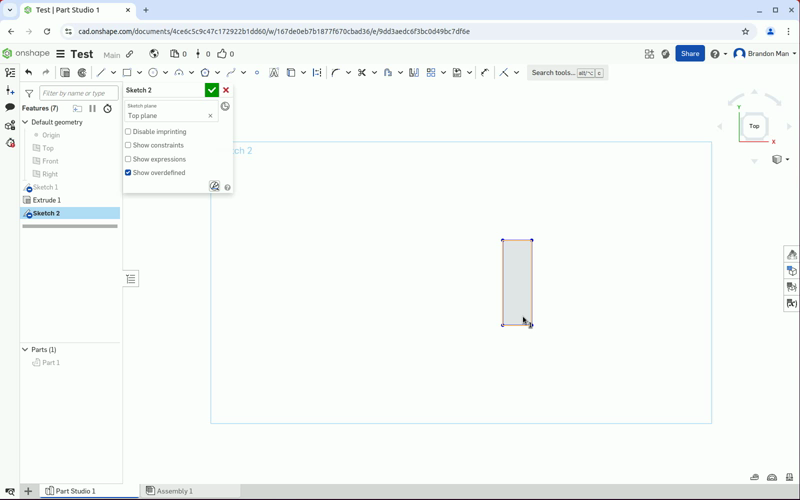
mouse_move(73, 352)
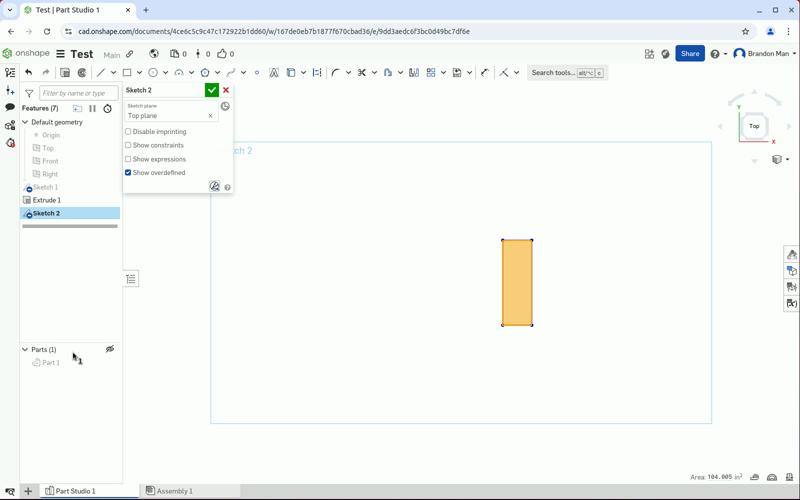
key(shift+y)
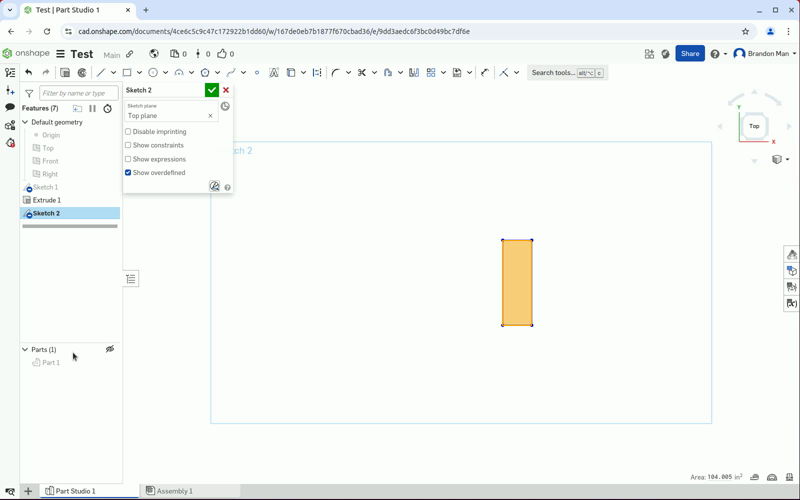
key(shift+e)
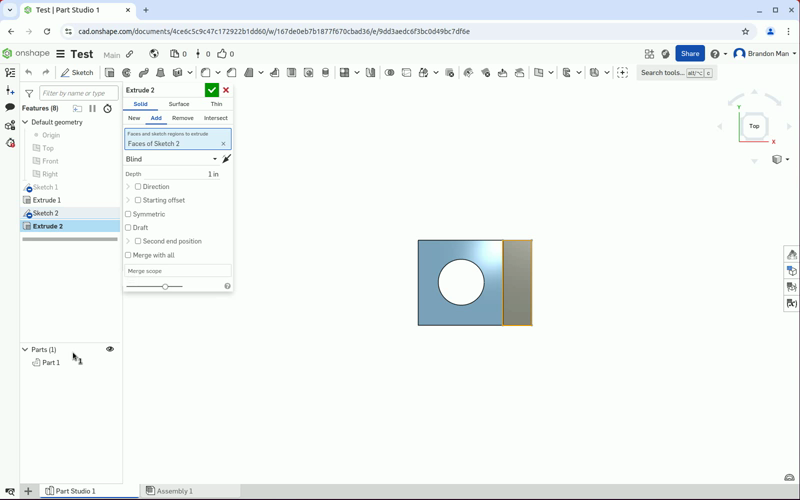
mouse_move(143, 106)
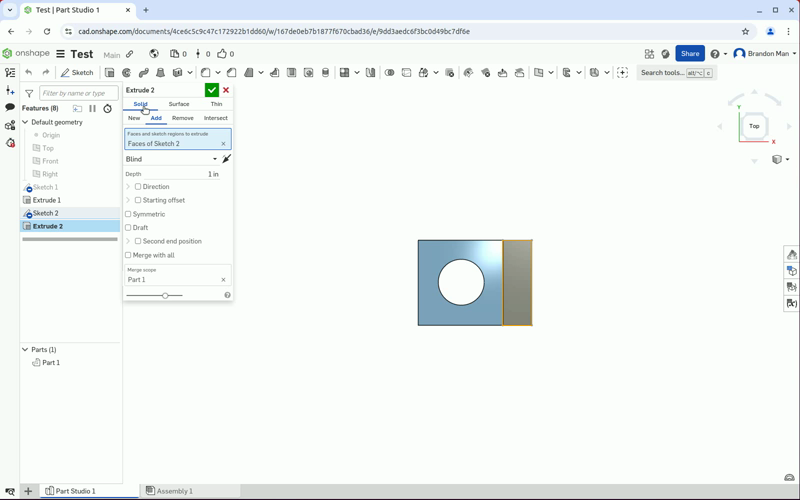
click(143, 106)
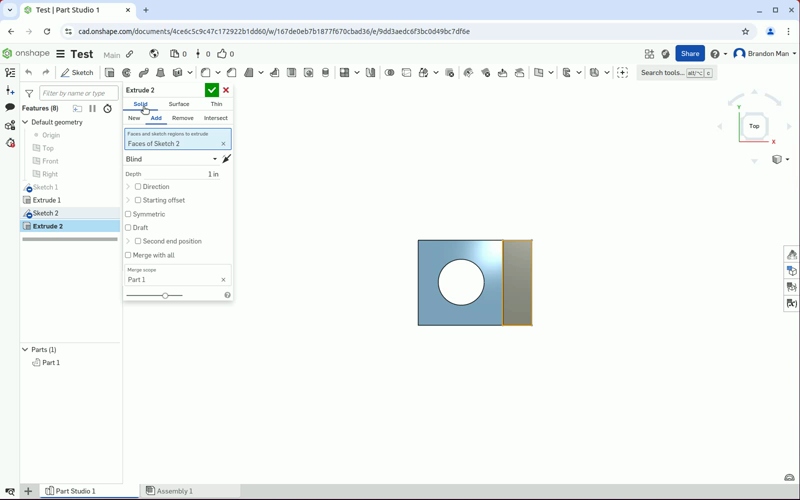
mouse_move(137, 120)
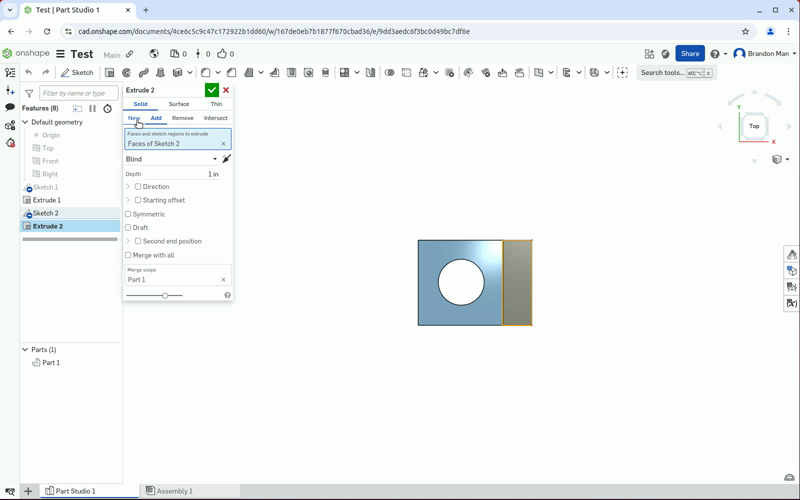
click(137, 120)
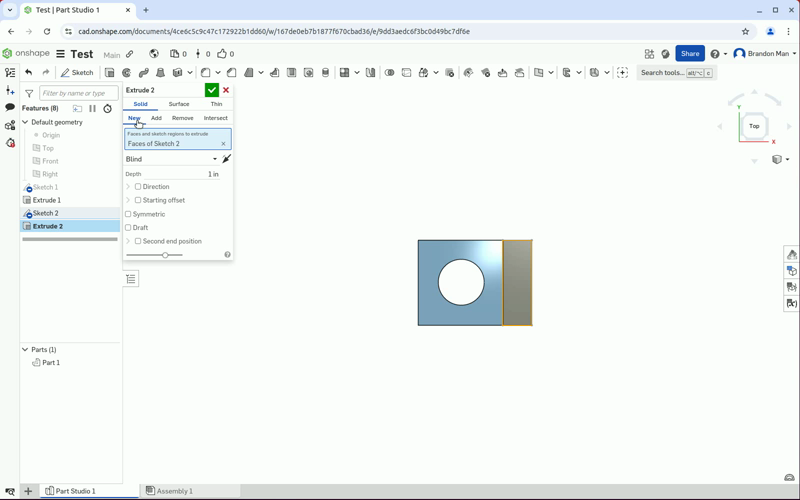
key(tab, 4)
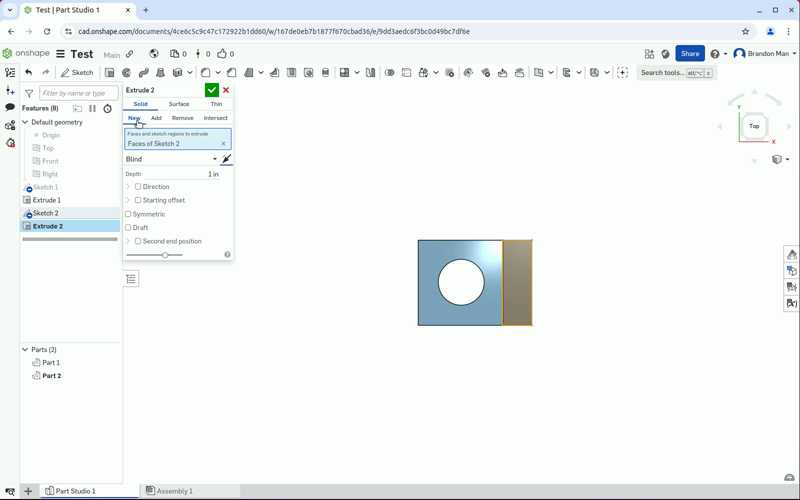
text(11.554)
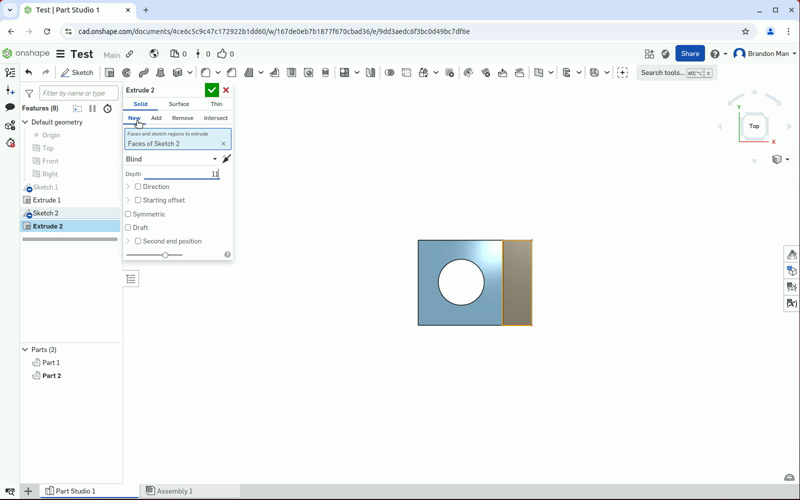
key(enter)
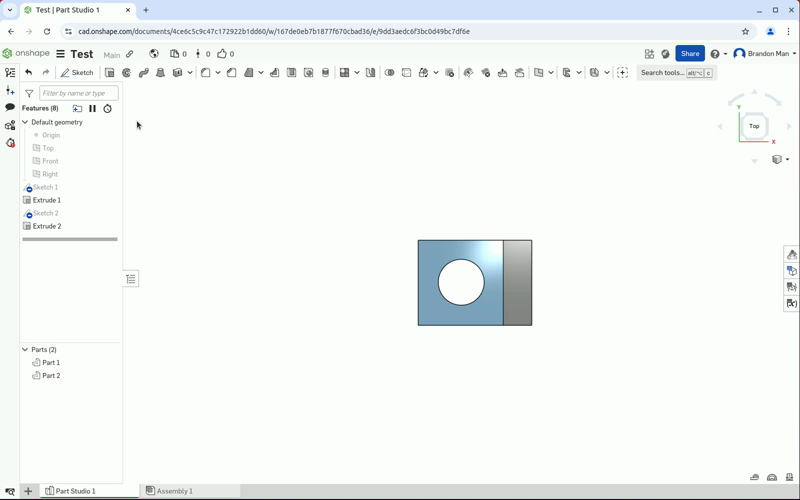
key(shift+h)
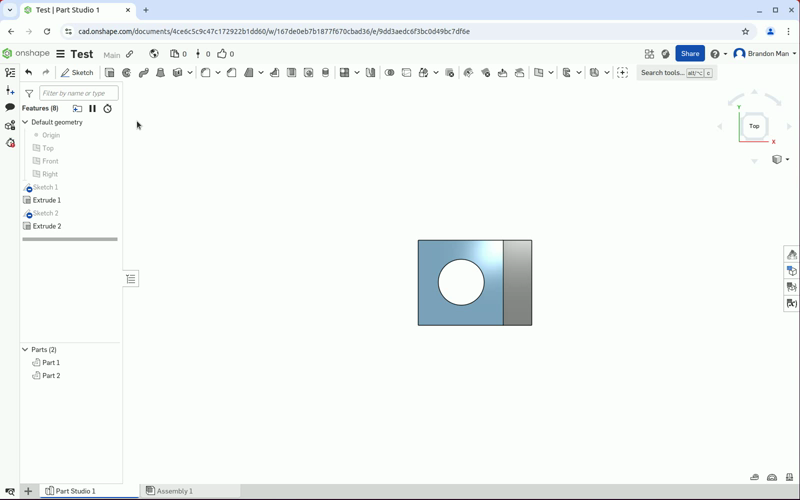
key(shift+h)
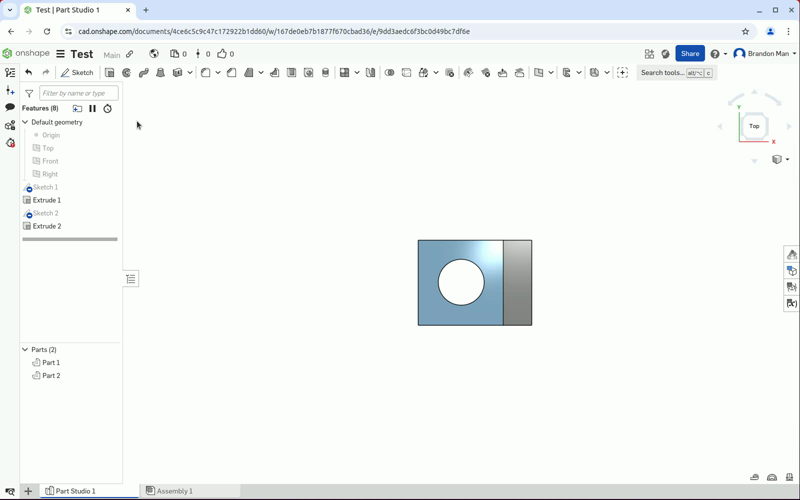
mouse_move(73, 189)
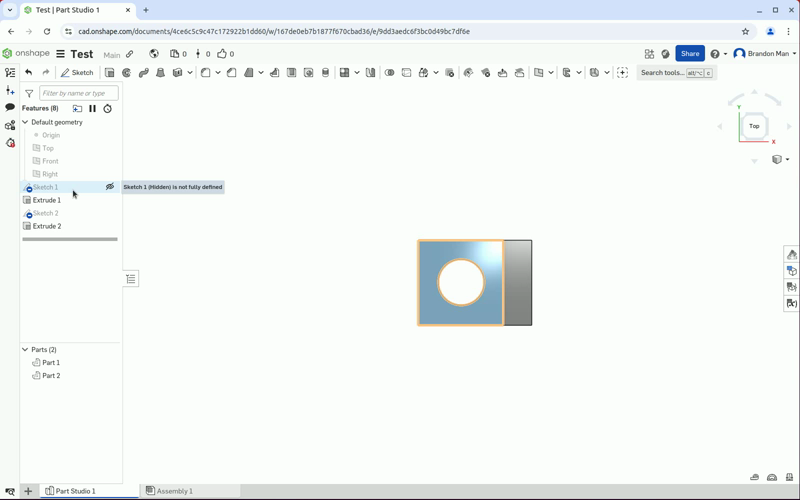
click(73, 189)
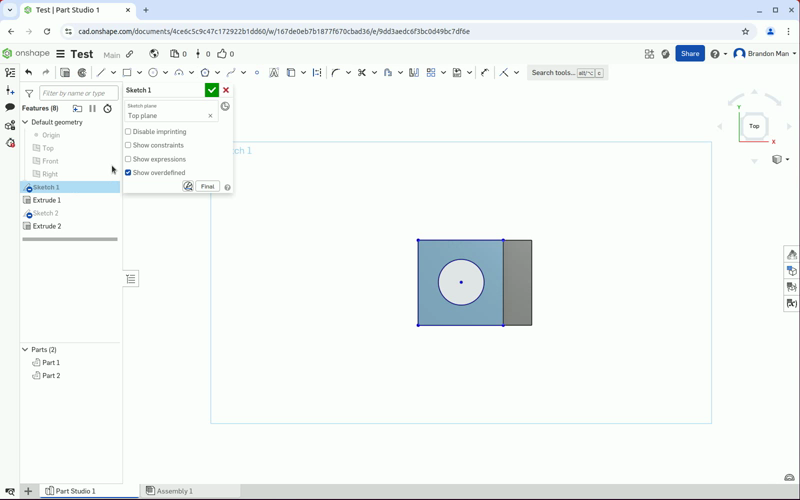
mouse_move(229, 92)
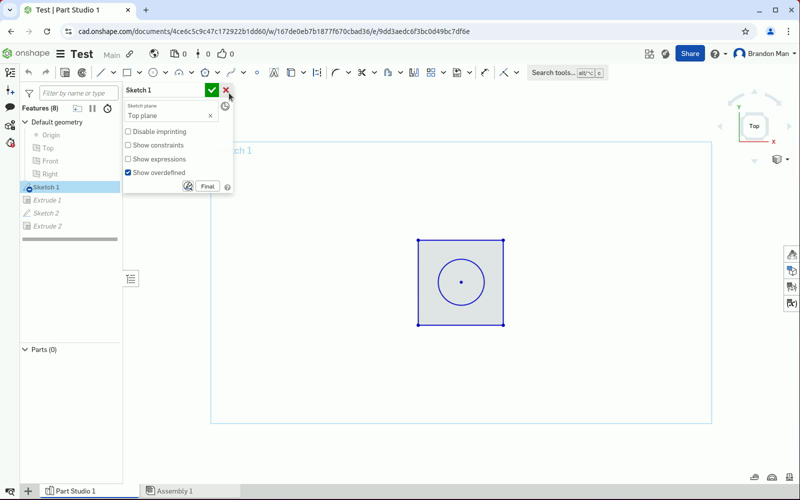
click(229, 92)
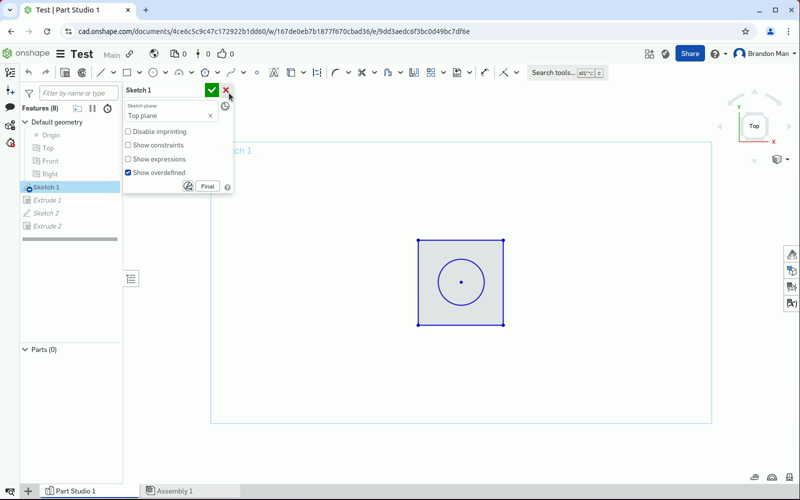
key(shift+s)
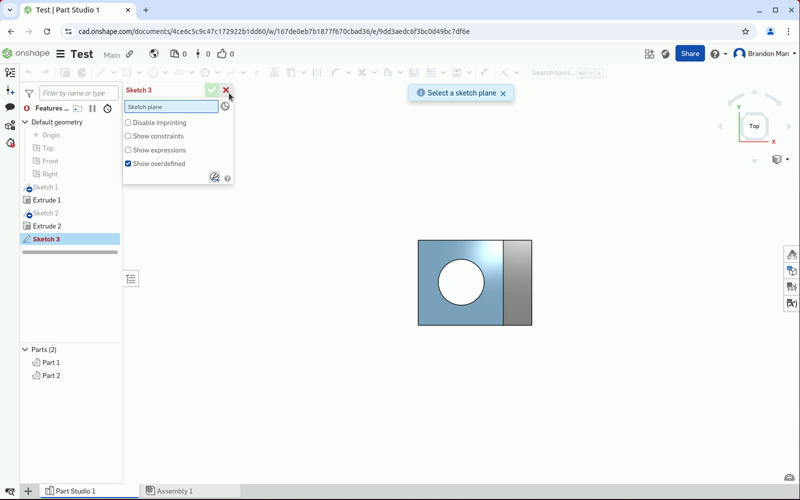
mouse_move(73, 150)
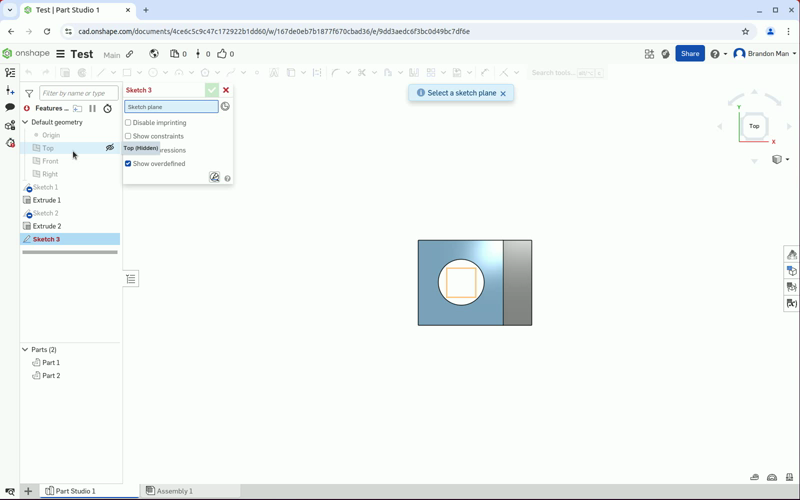
click(73, 150)
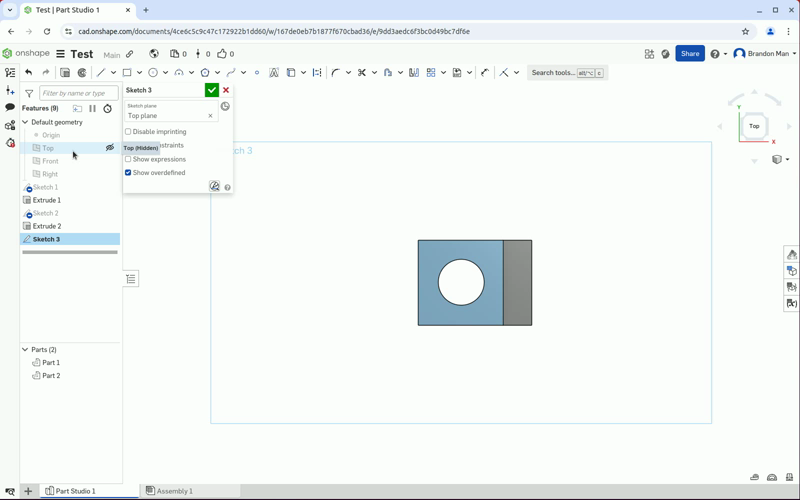
mouse_move(73, 352)
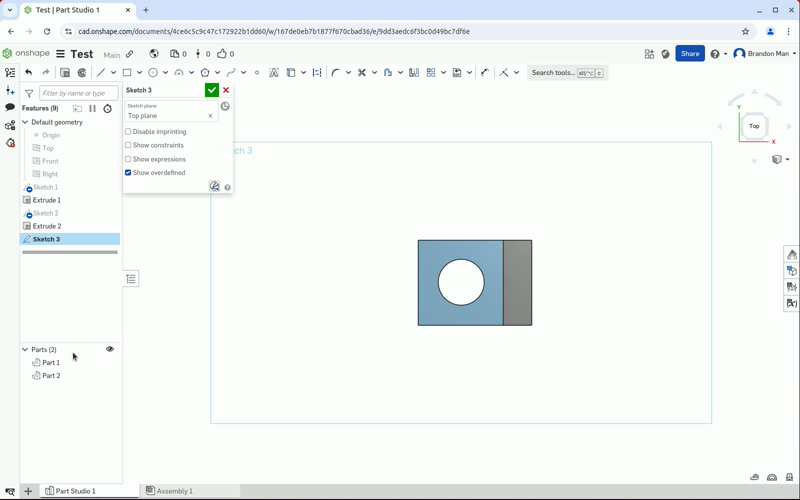
key(y)
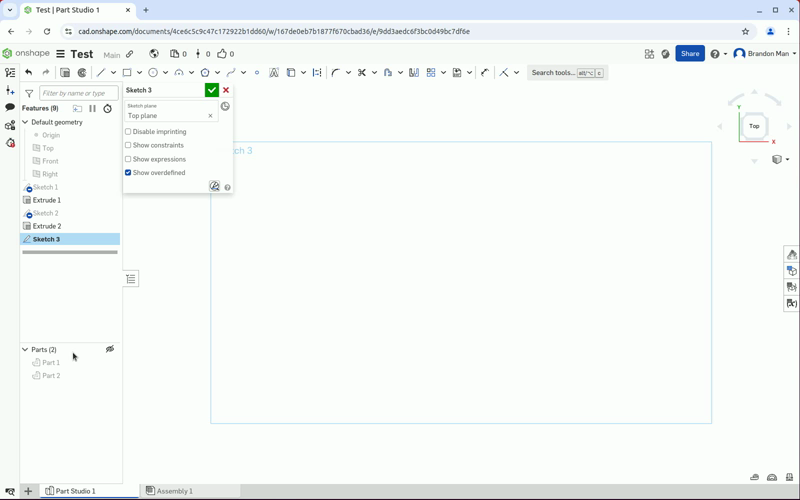
key(l)
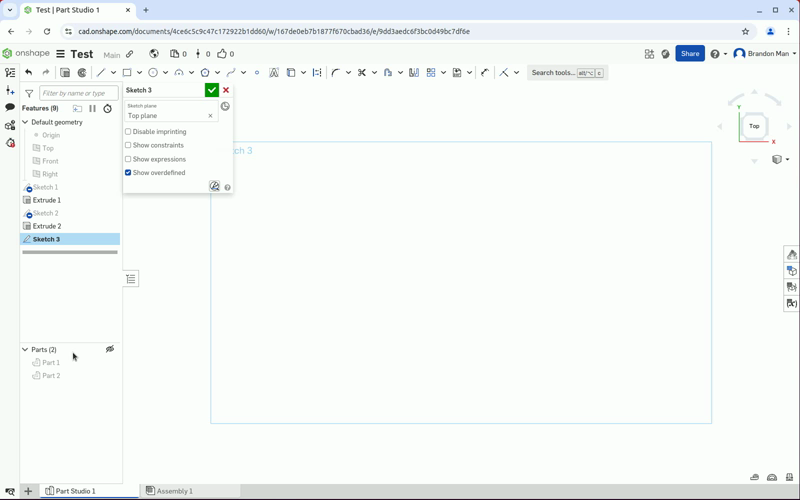
key_down(shift)
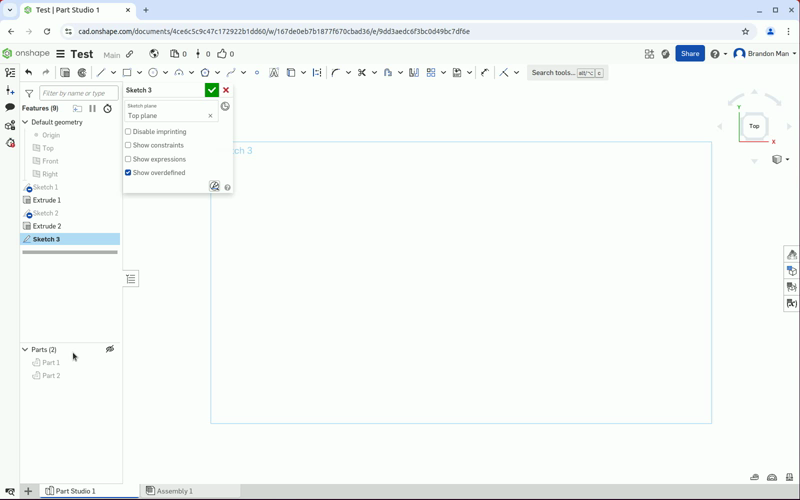
mouse_move(390, 325)
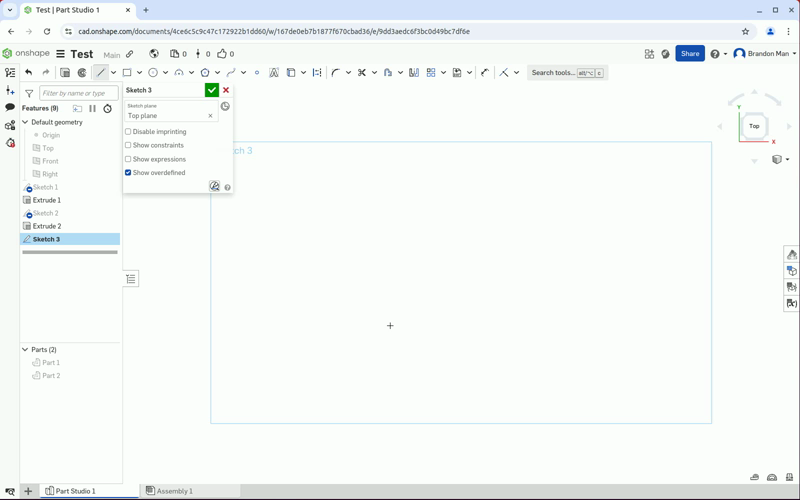
click(390, 325)
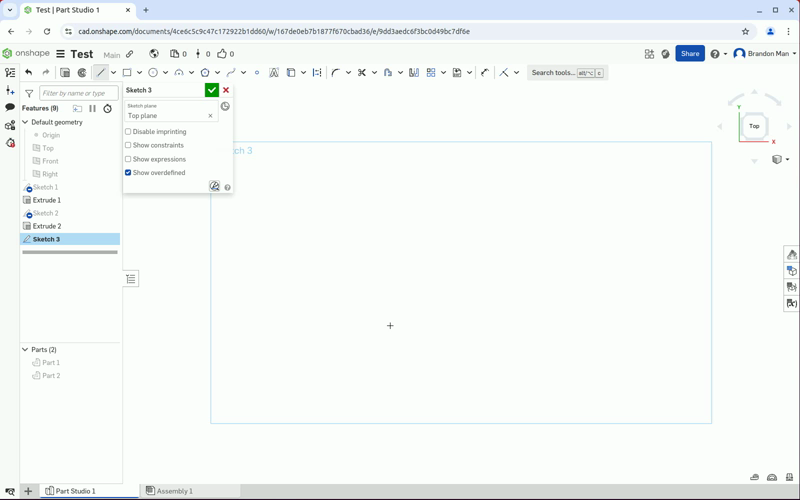
key_up(shift)
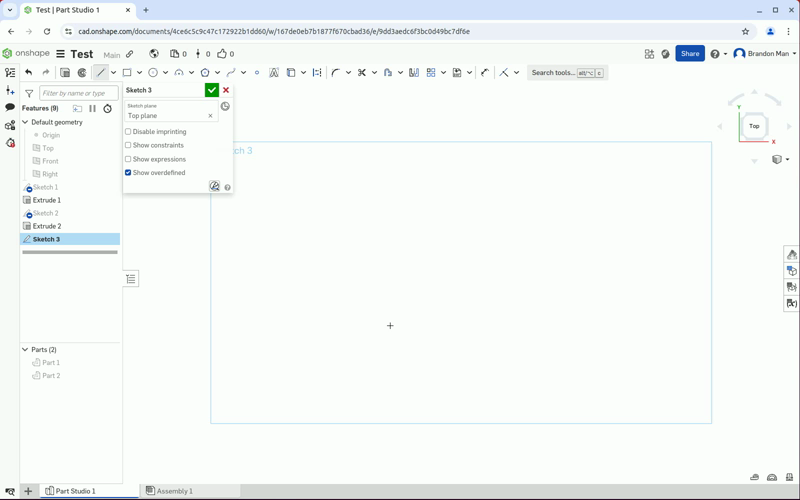
key_down(shift)
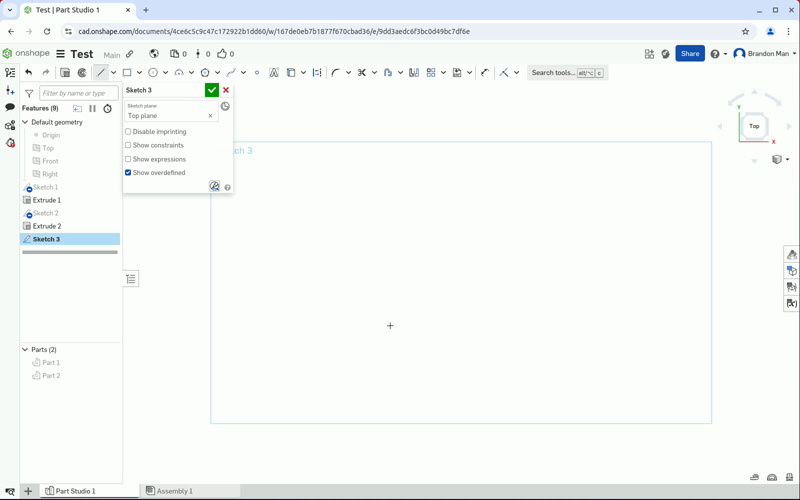
mouse_move(420, 325)
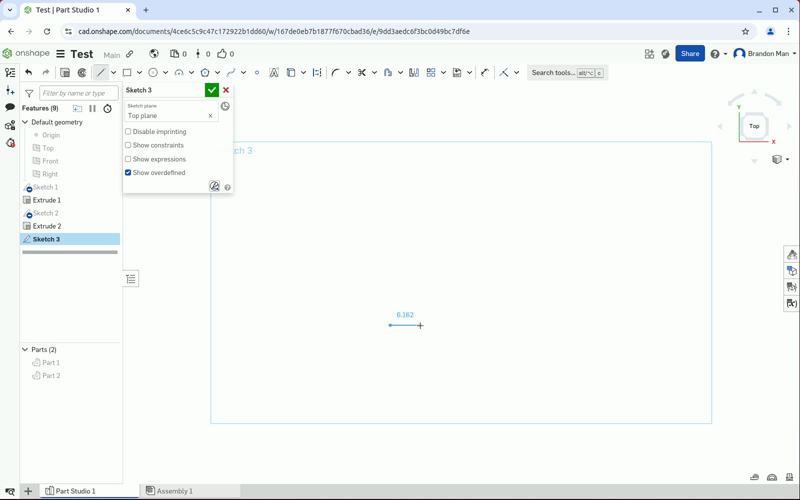
mouse_move(419, 325)
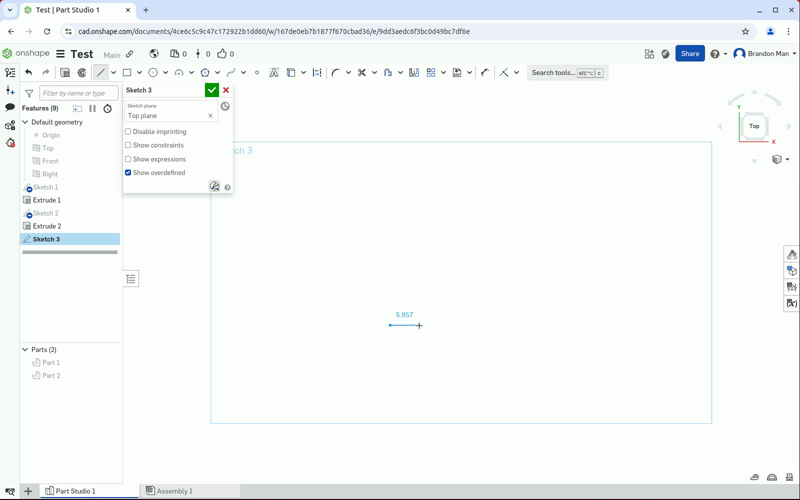
click(419, 325)
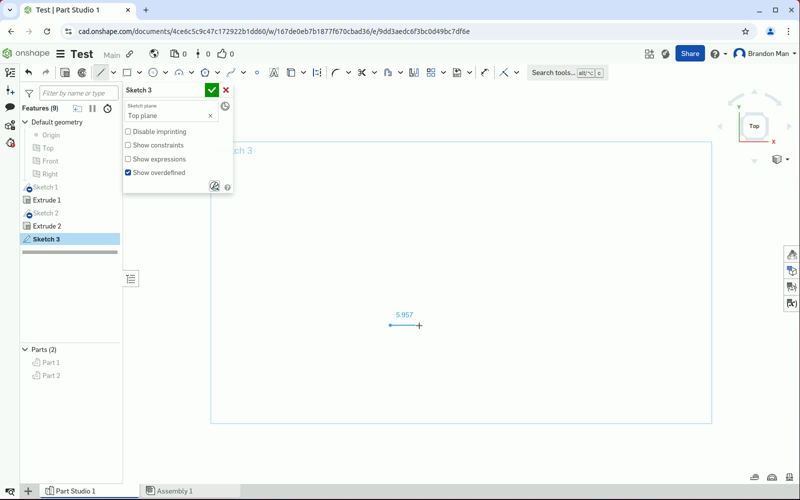
key_up(shift)
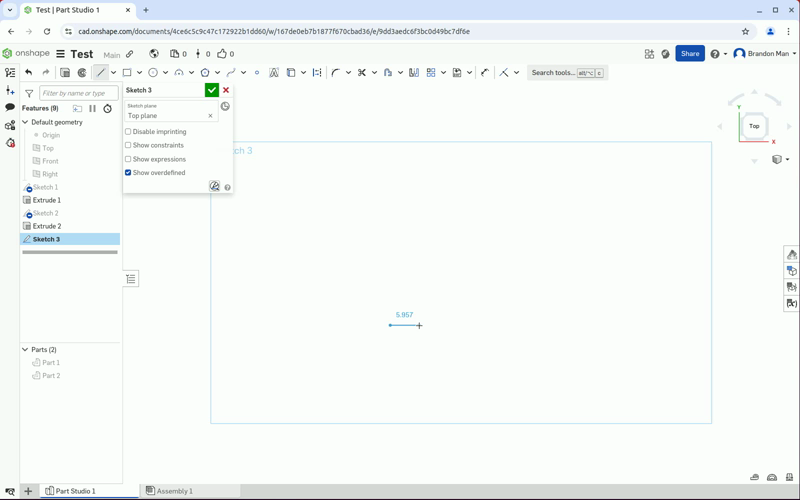
key_down(shift)
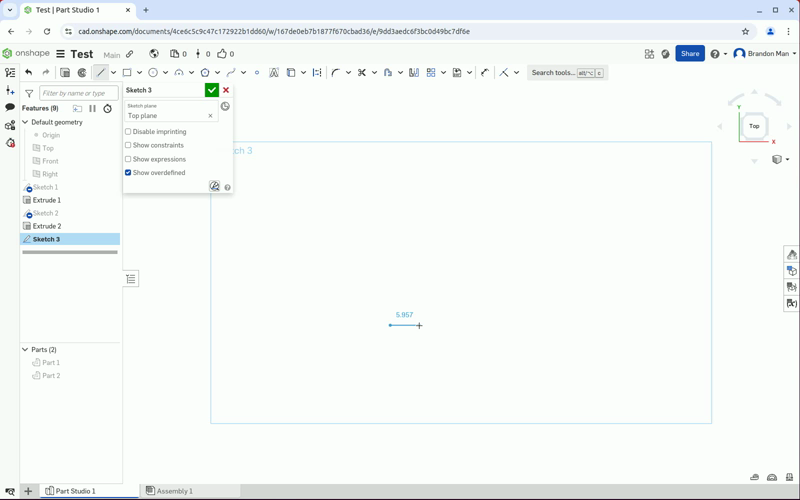
mouse_move(419, 240)
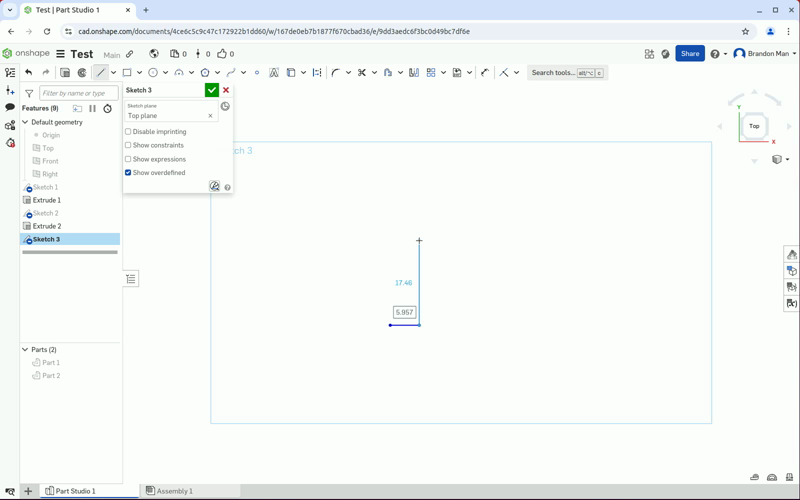
click(419, 240)
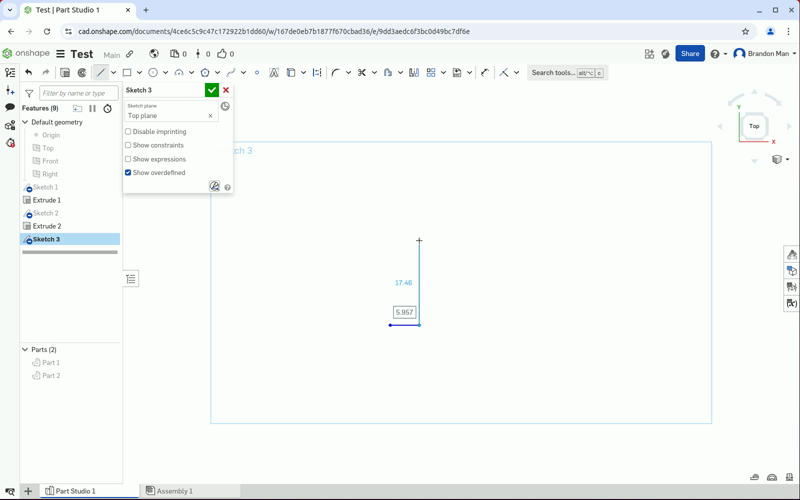
key_up(shift)
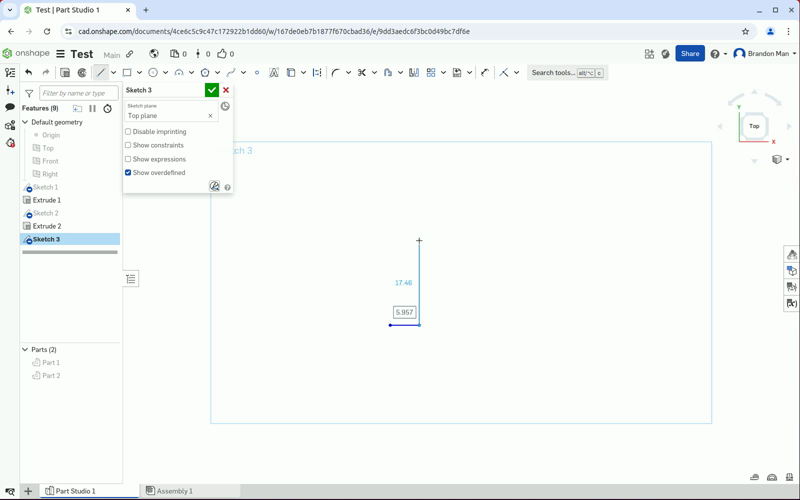
key_down(shift)
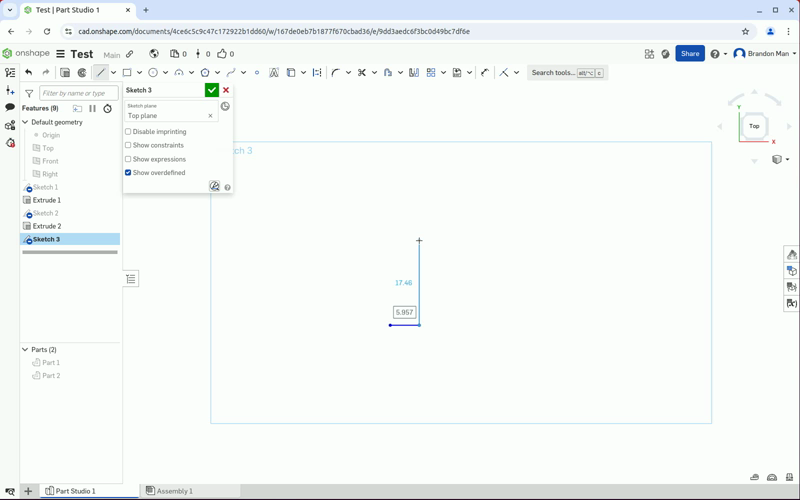
mouse_move(449, 240)
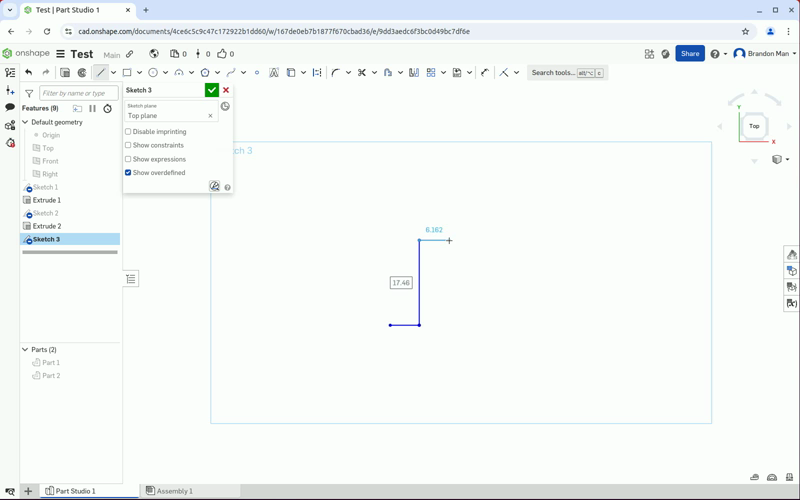
mouse_move(390, 240)
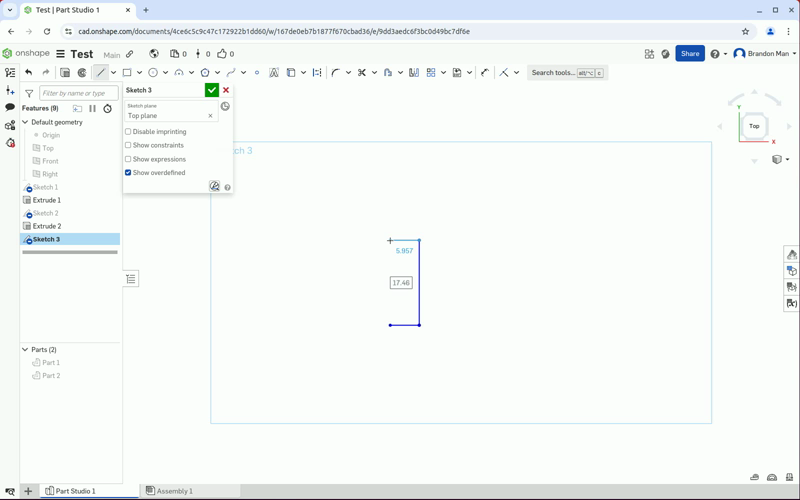
click(390, 240)
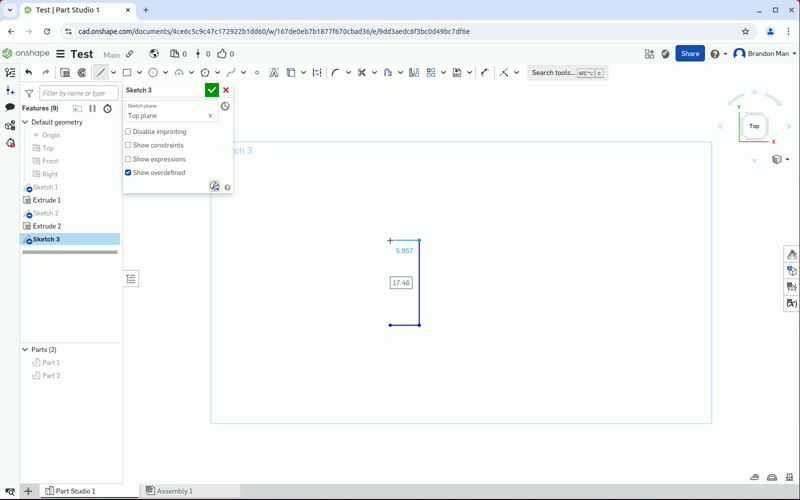
key_up(shift)
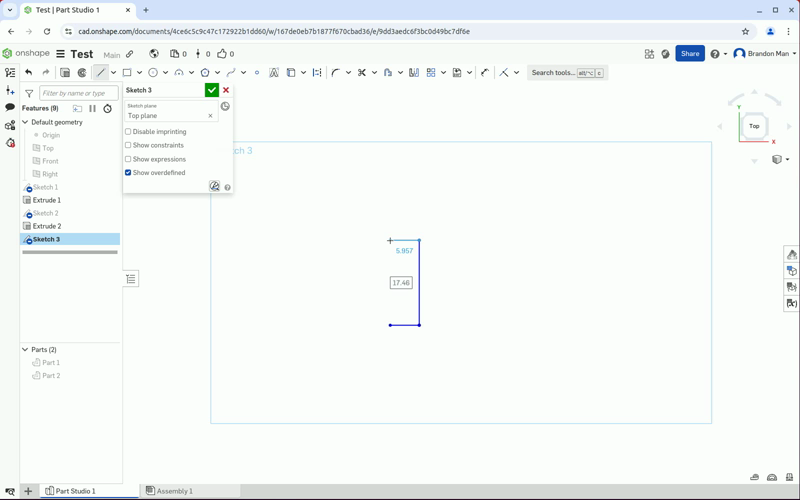
key_down(shift)
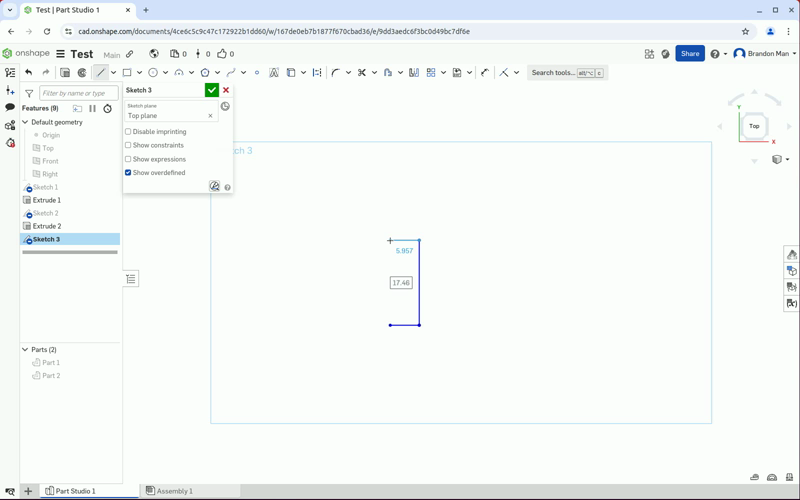
mouse_move(390, 325)
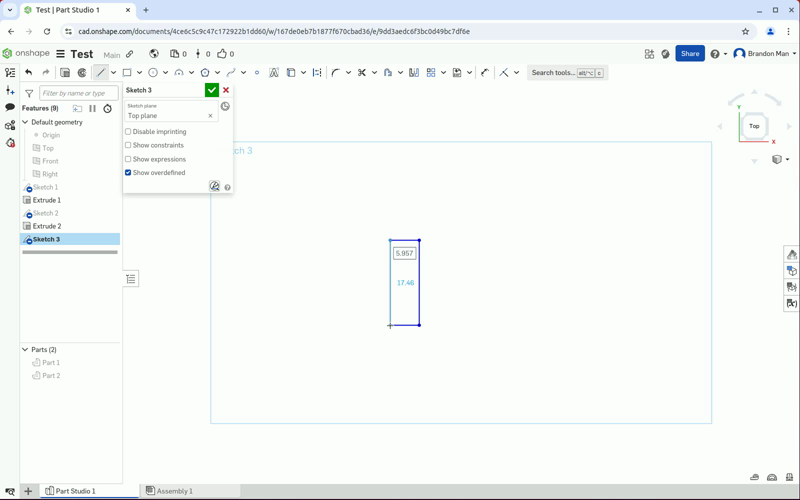
key_up(shift)
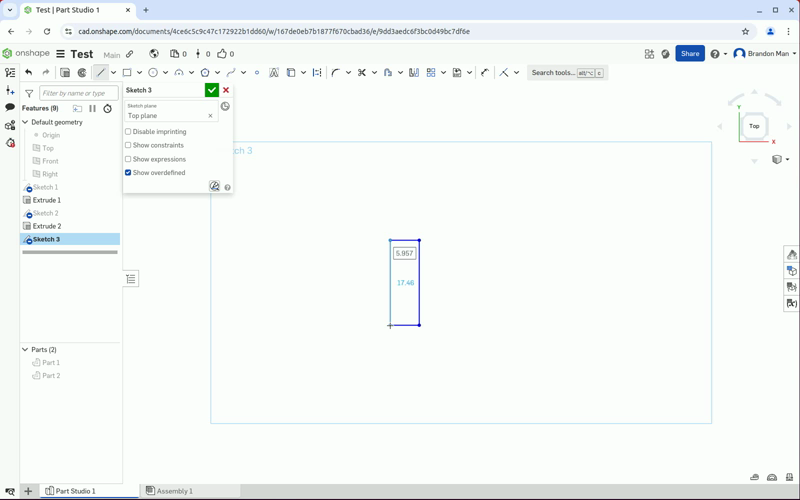
click(390, 325)
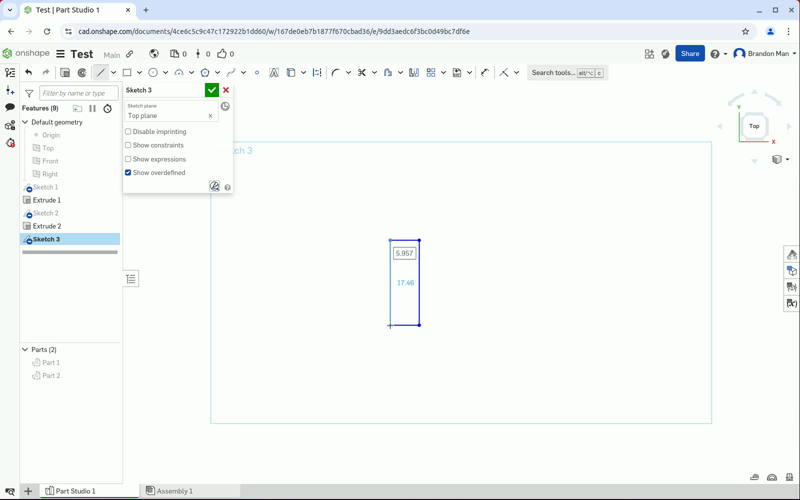
key(esc)
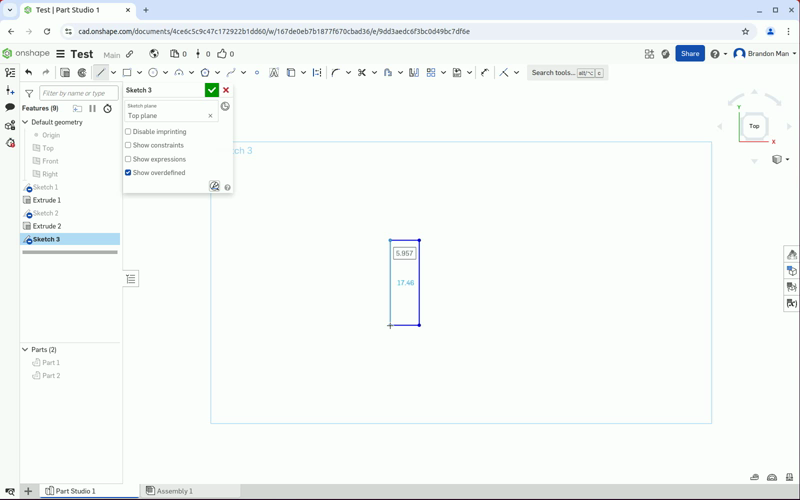
mouse_move(398, 298)
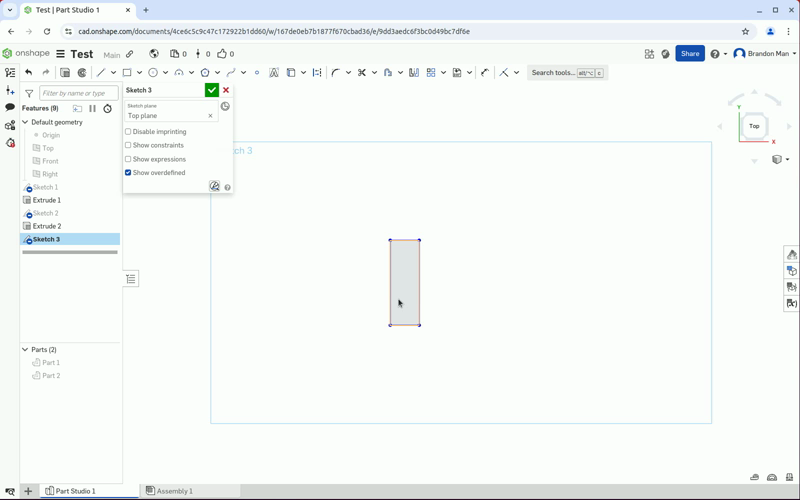
click(398, 298)
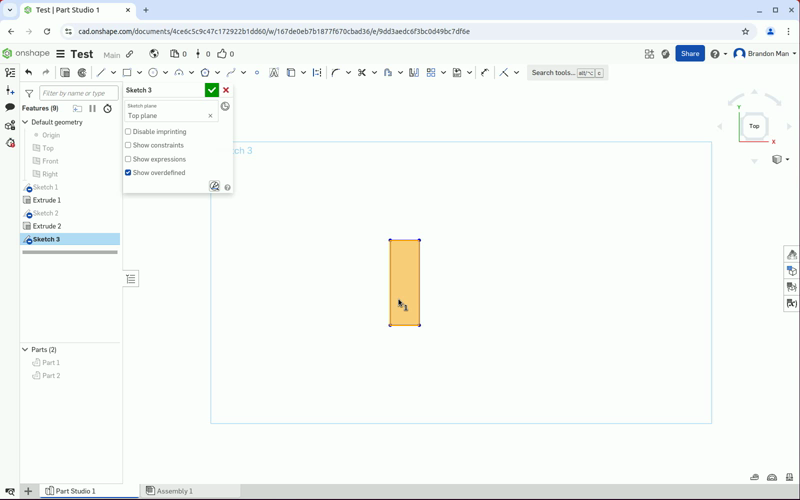
mouse_move(73, 352)
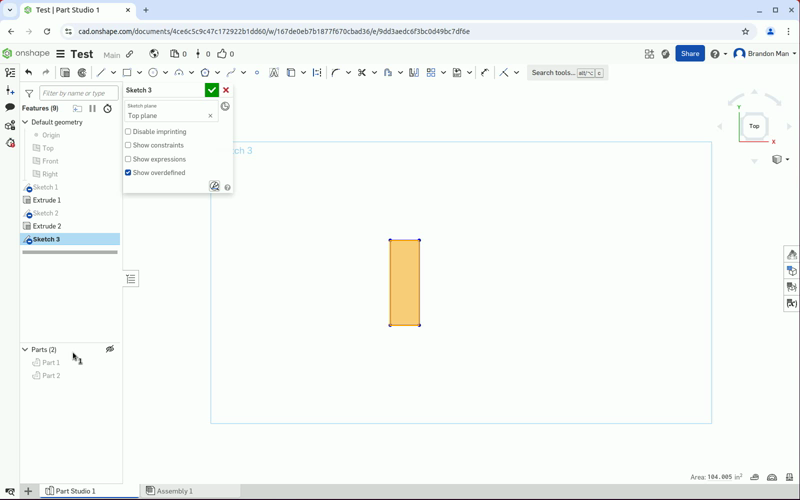
key(shift+y)
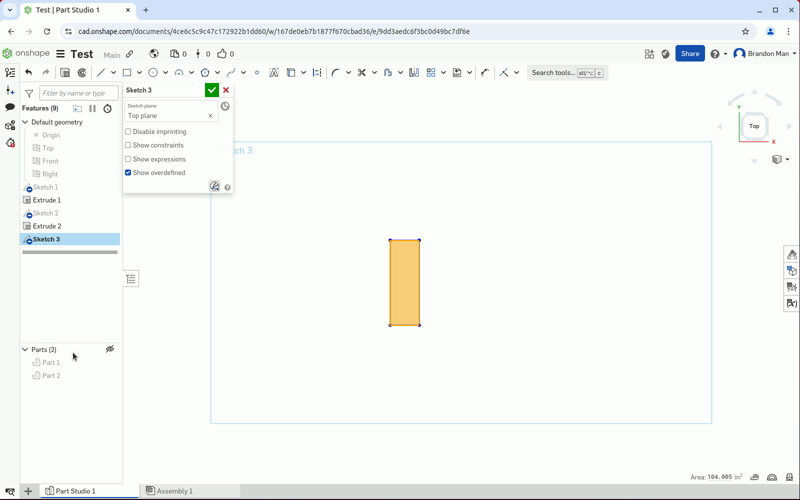
key(shift+e)
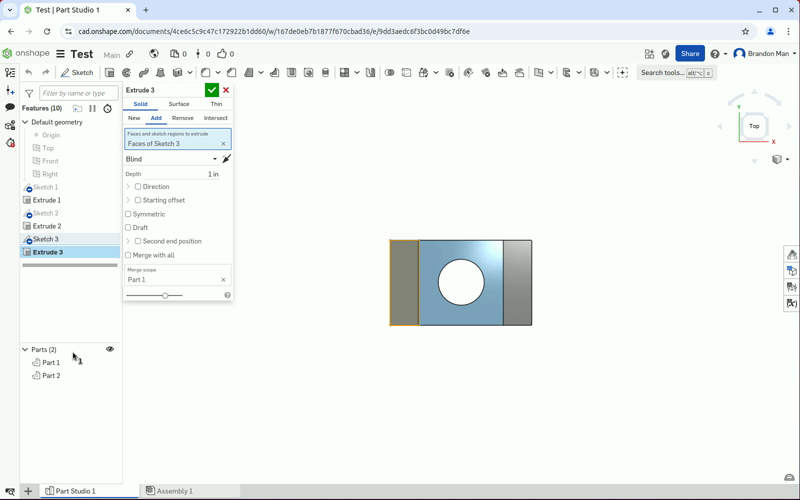
mouse_move(143, 106)
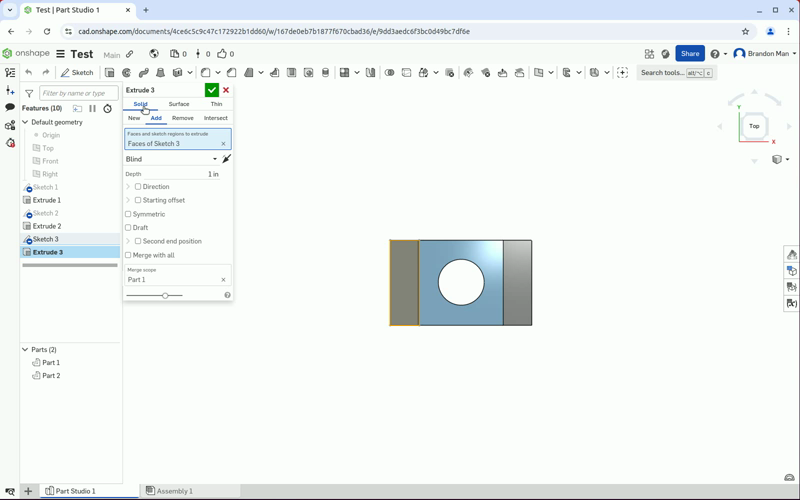
click(143, 106)
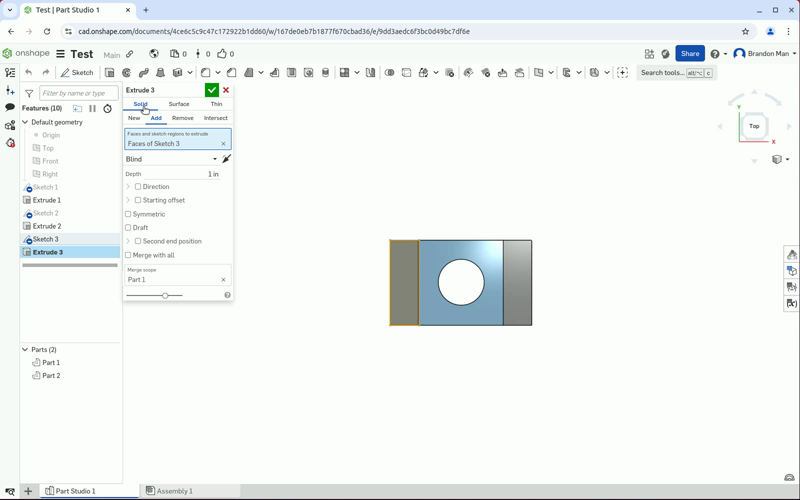
mouse_move(137, 120)
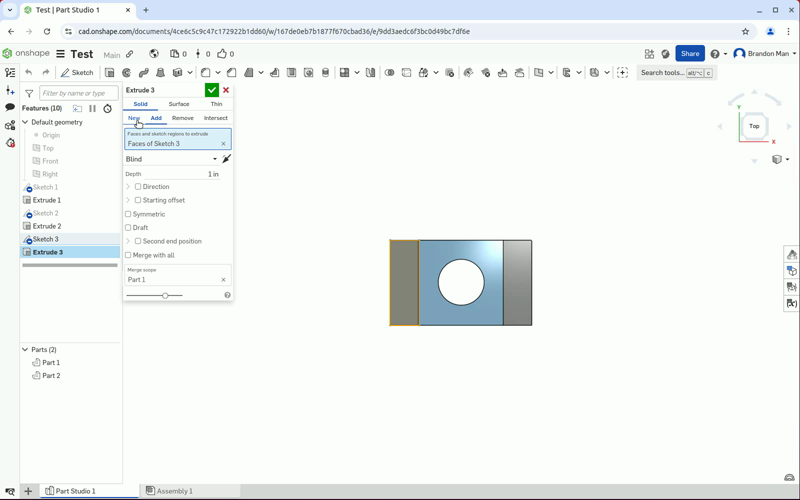
click(137, 120)
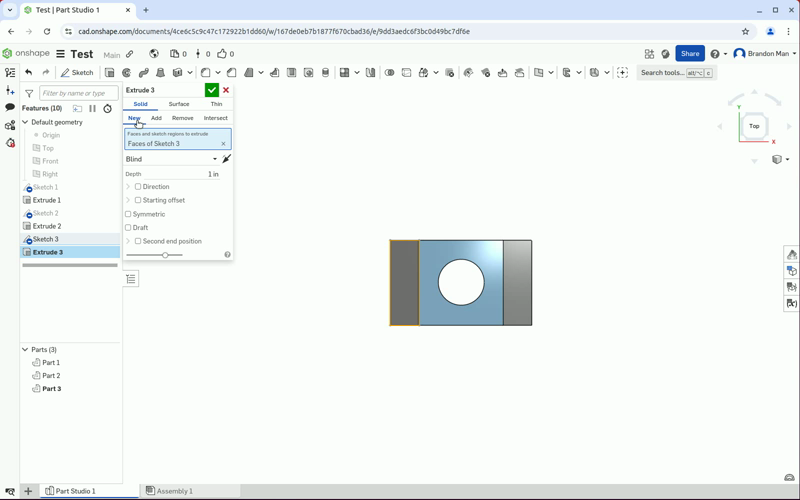
key(tab, 4)
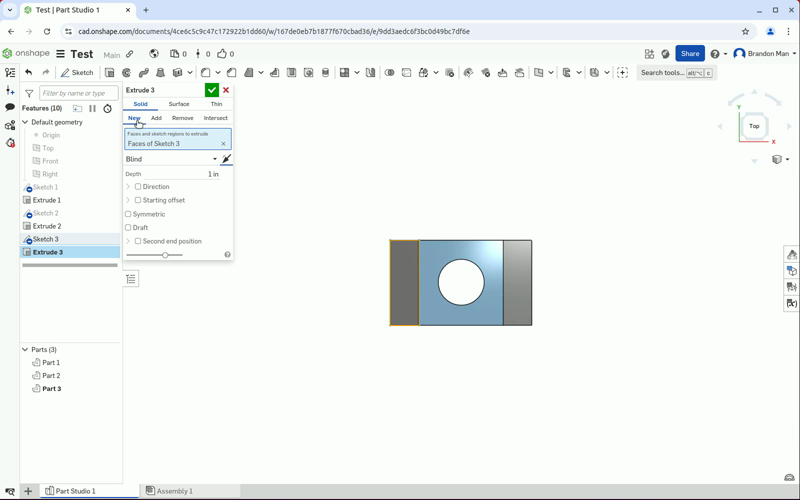
text(11.554)
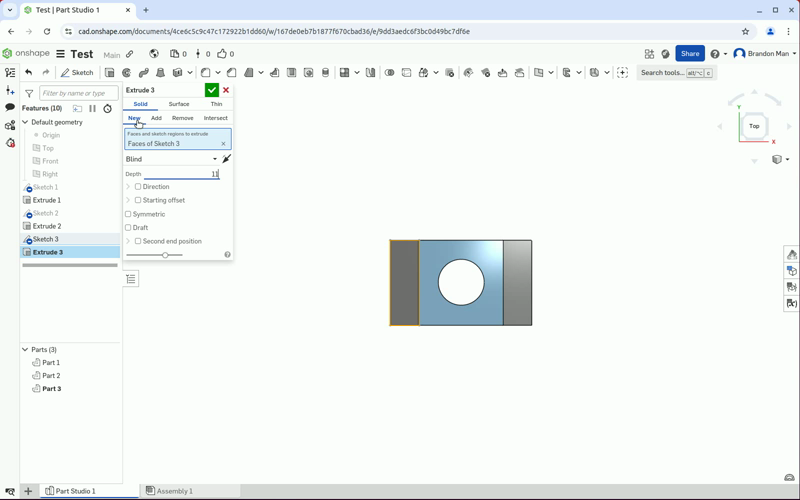
key(enter)
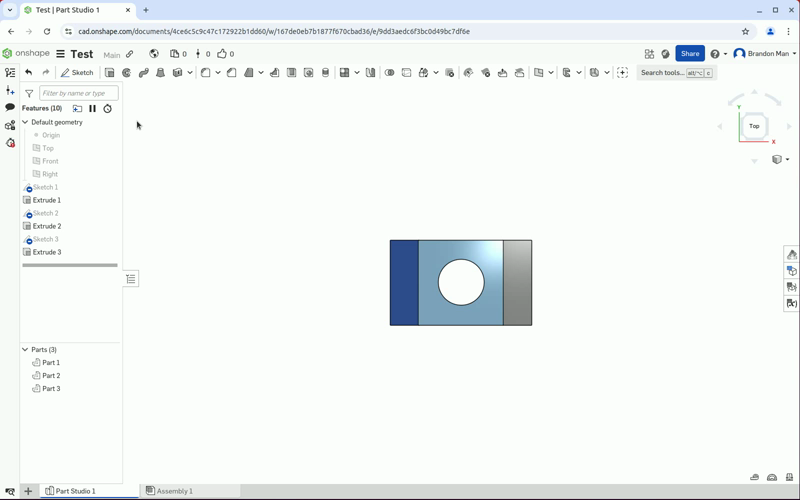
key(shift+h)
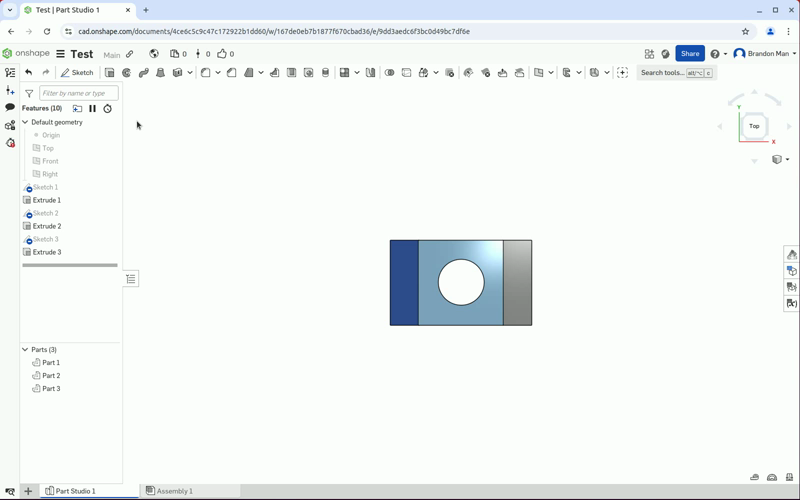
key(shift+h)
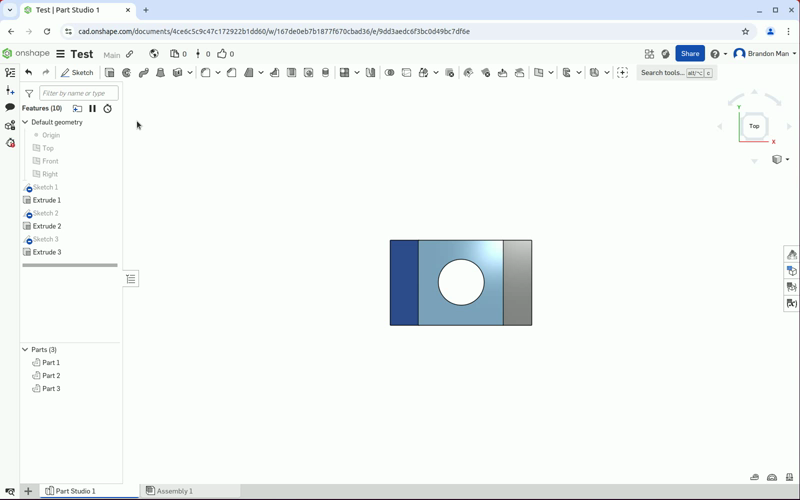
key(shift+7)
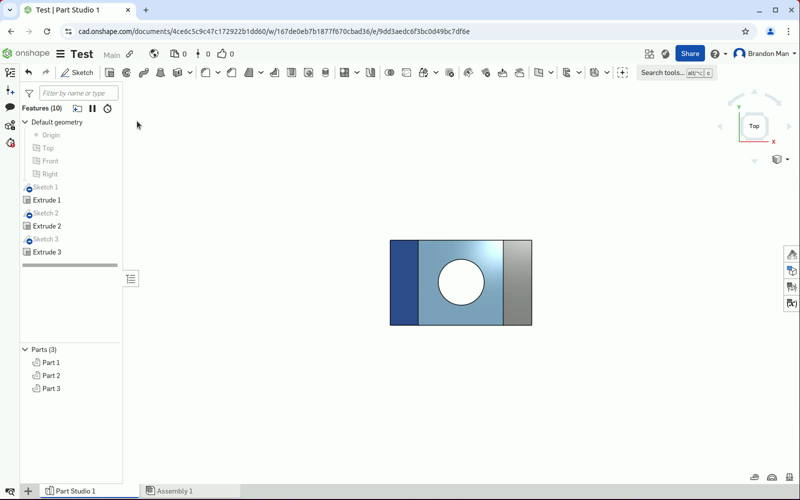
key(up, 3)
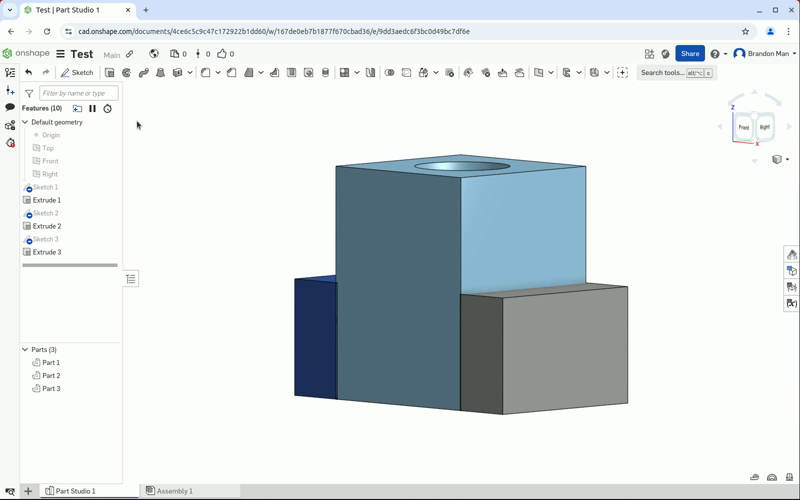
key(left, 3)
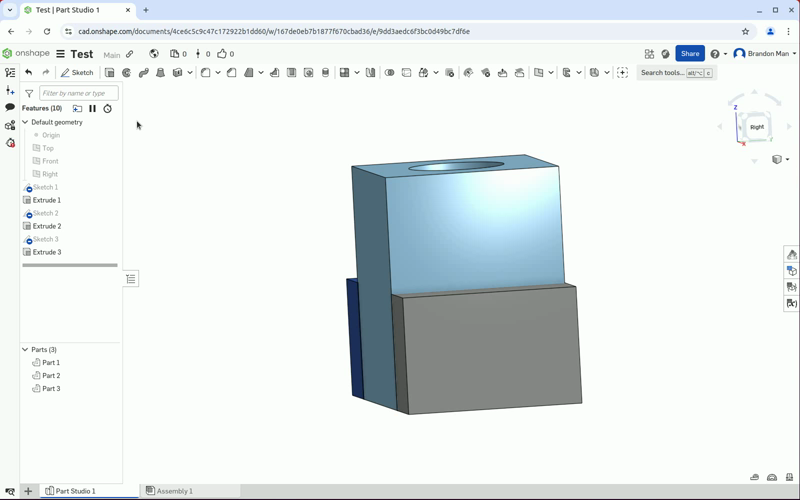
key(right, 3)
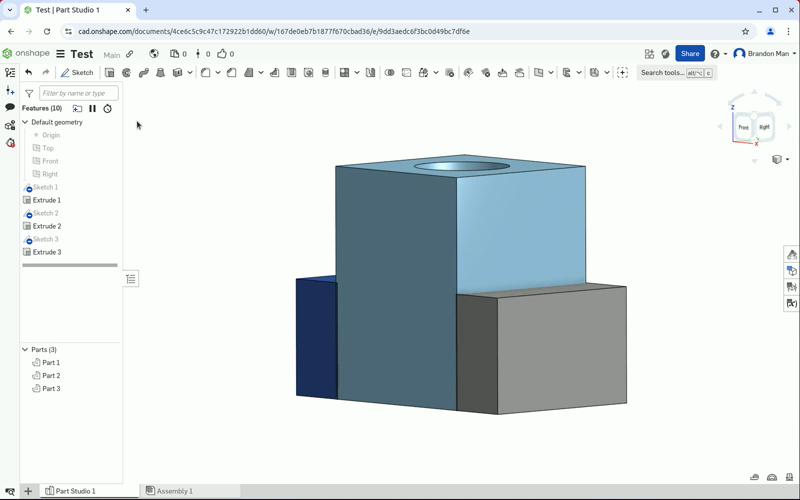
key(down, 3)
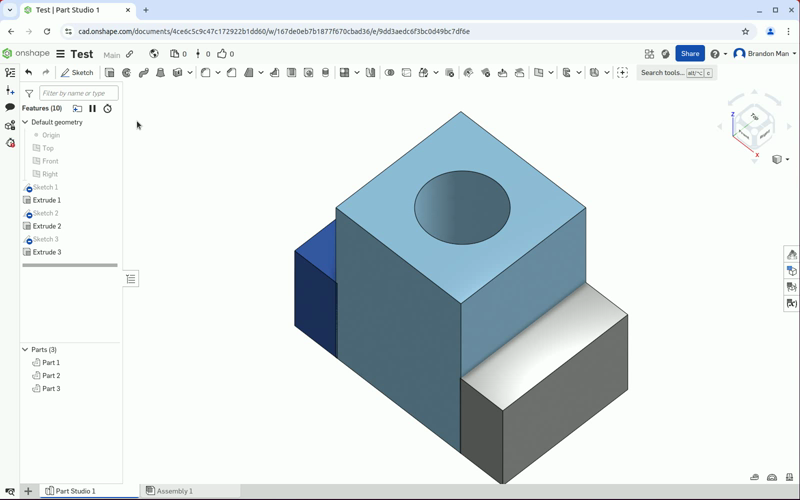
mouse_move(73, 189)
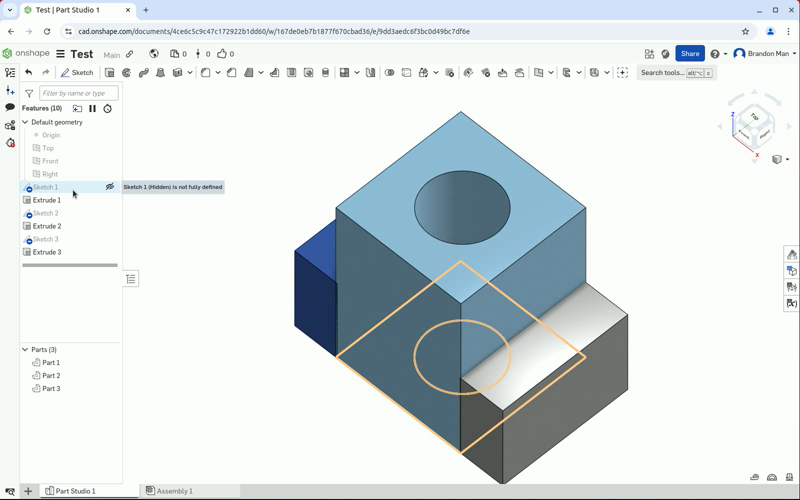
click(73, 189)